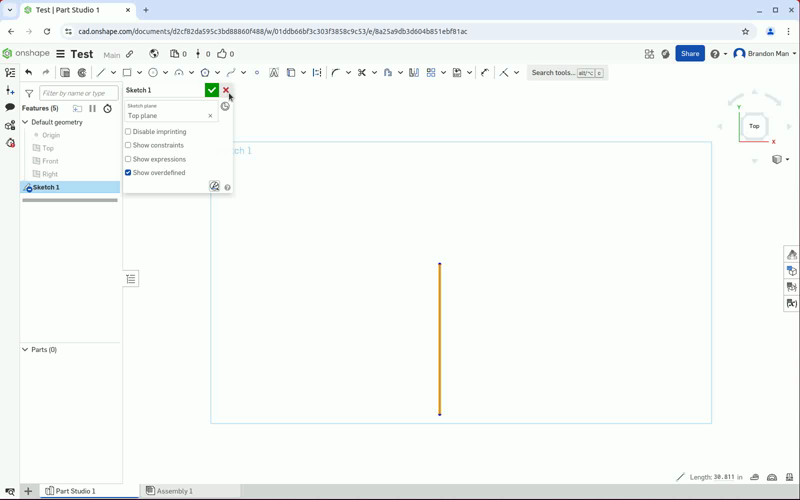
key(shift+h)
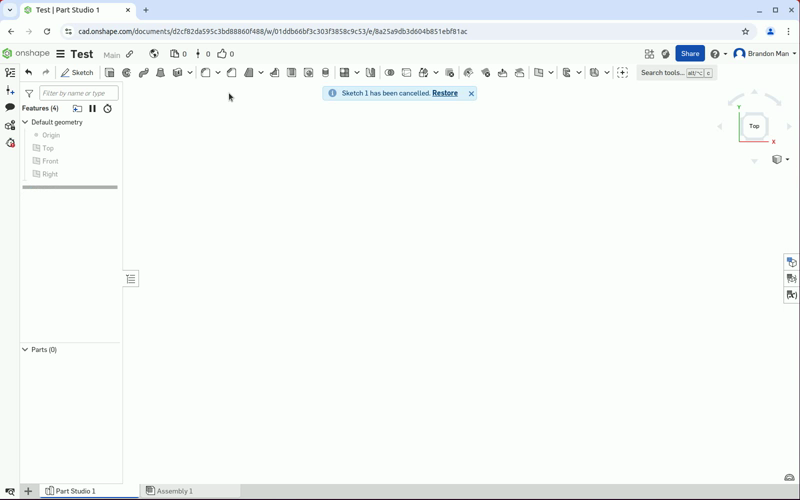
mouse_move(73, 352)
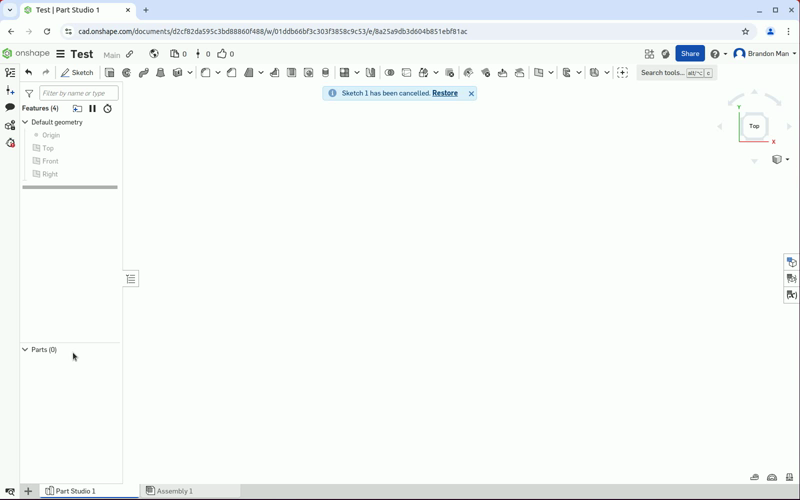
key(y)
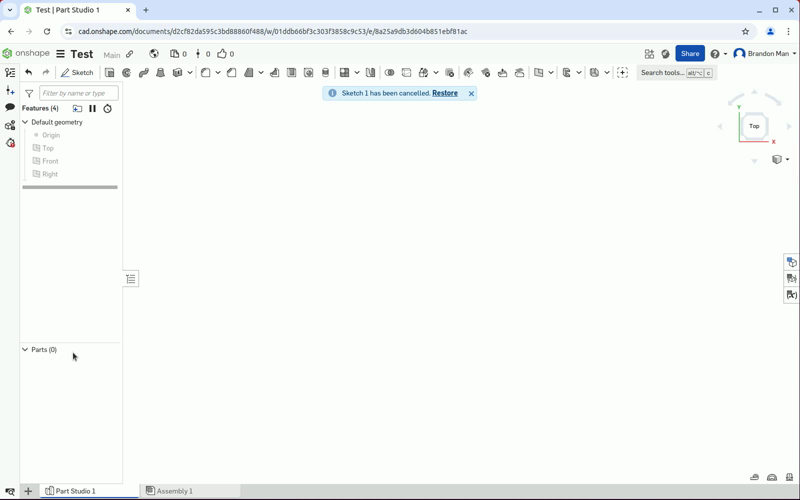
key(shift+p)
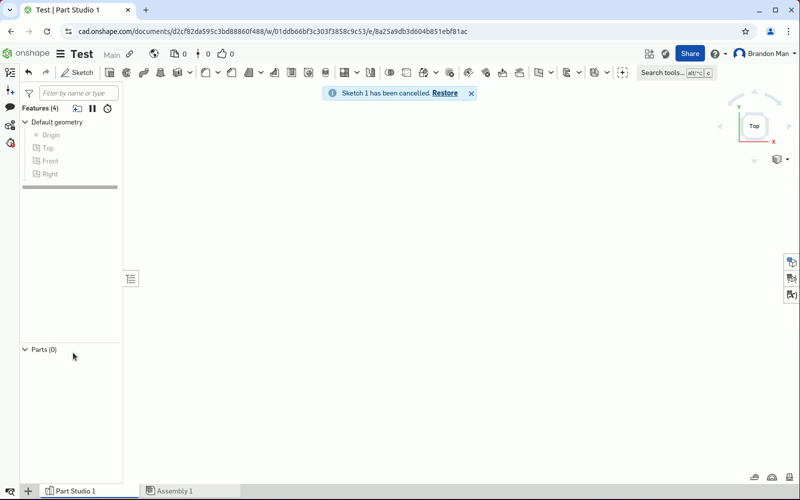
key(space)
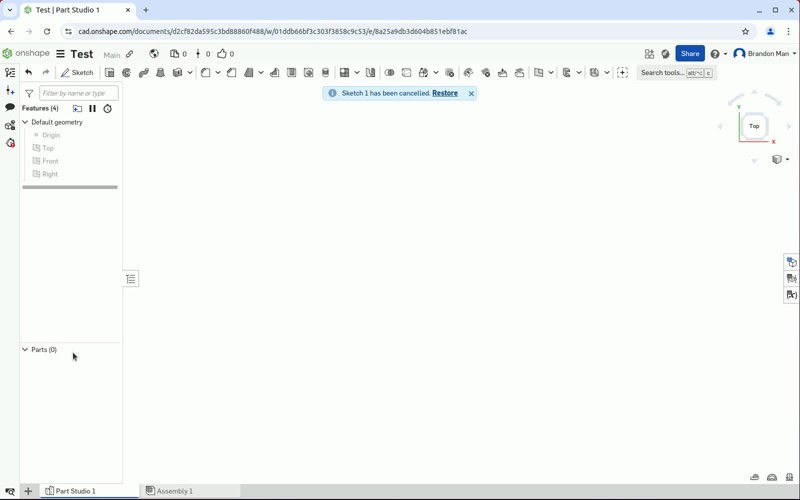
key_down(shift)
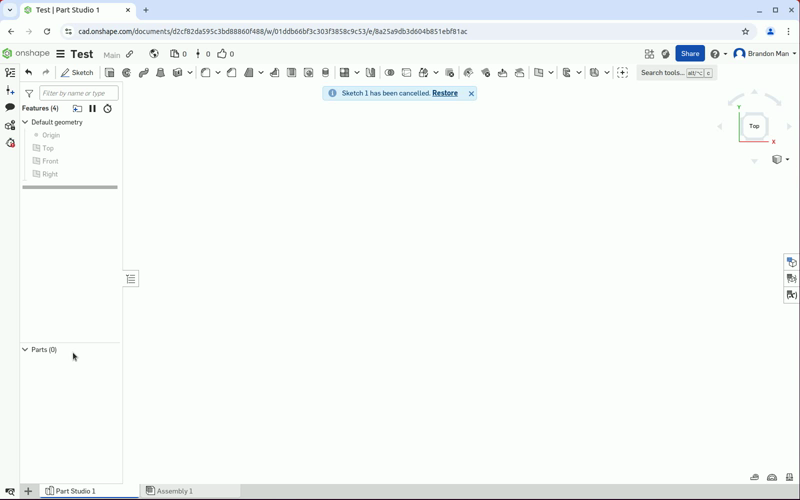
key(up)
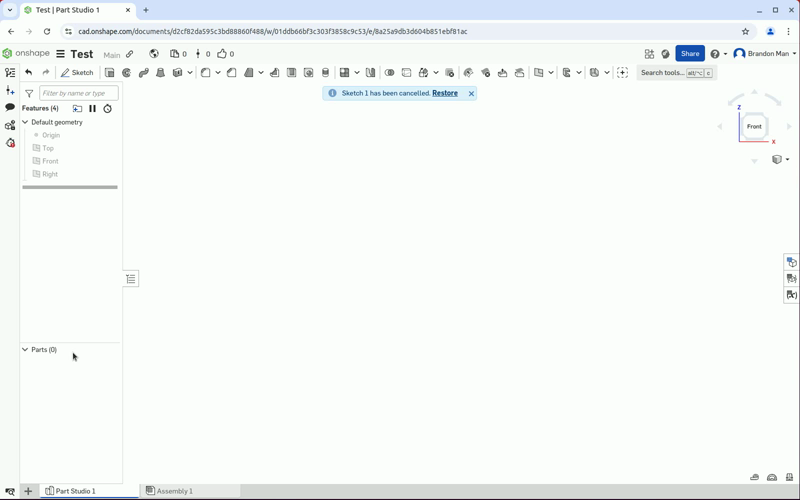
key_up(shift)
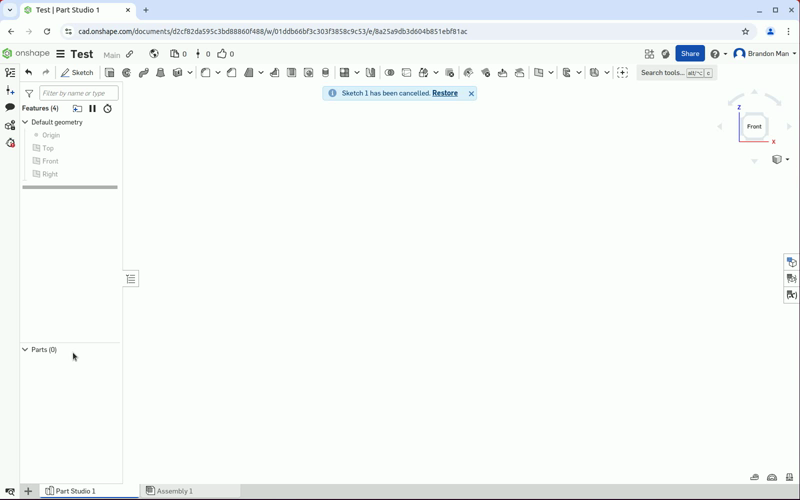
mouse_move(73, 352)
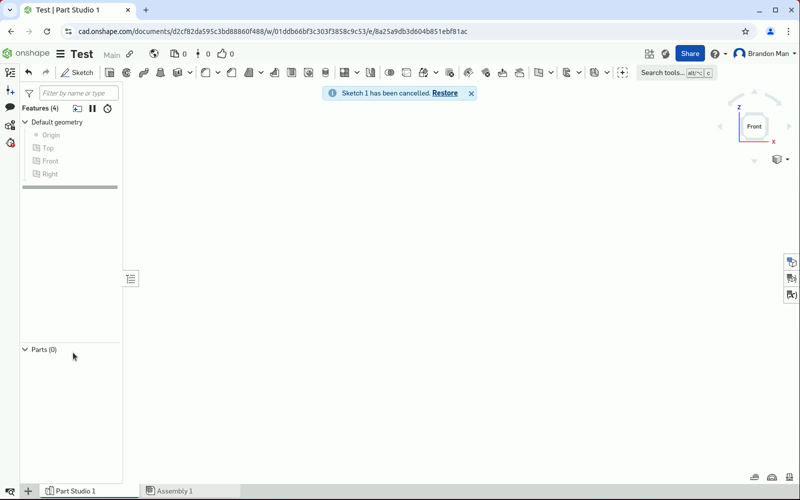
key(shift+y)
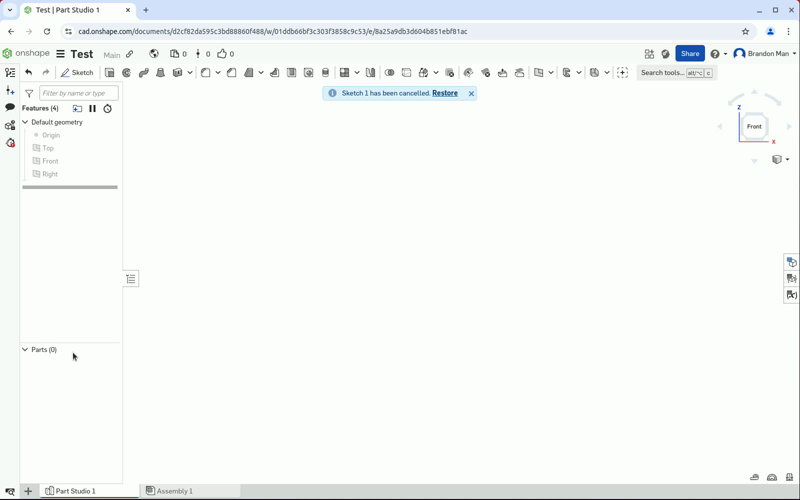
key(shift+s)
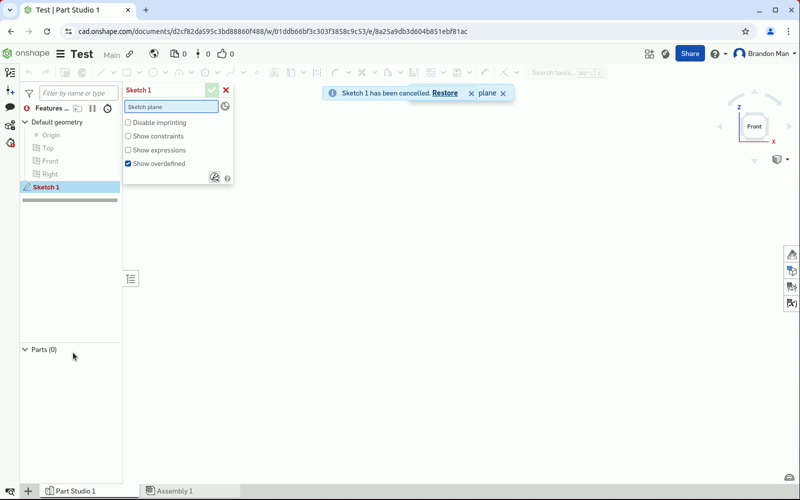
mouse_move(73, 163)
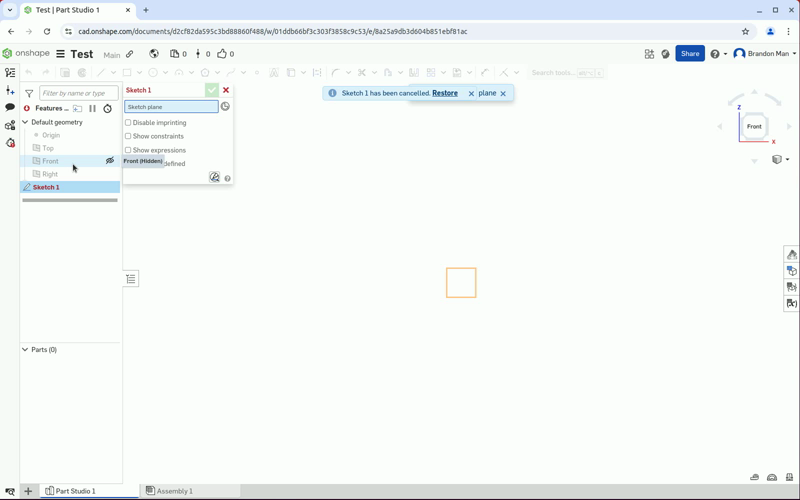
click(73, 163)
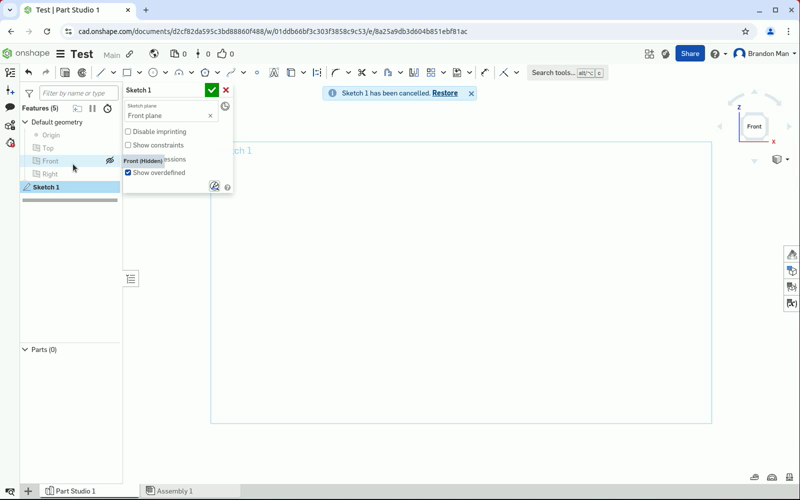
mouse_move(73, 352)
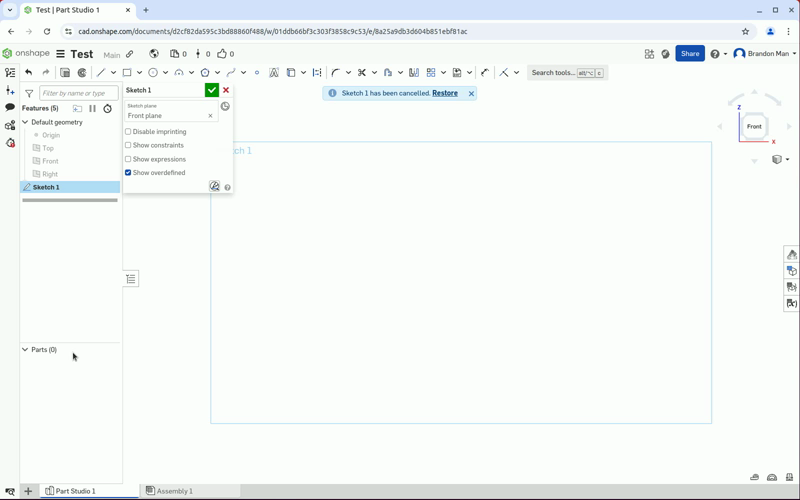
key(y)
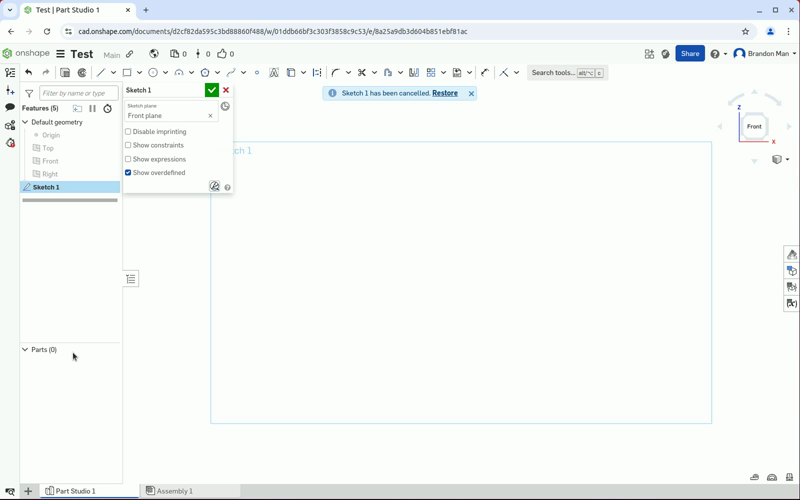
key(l)
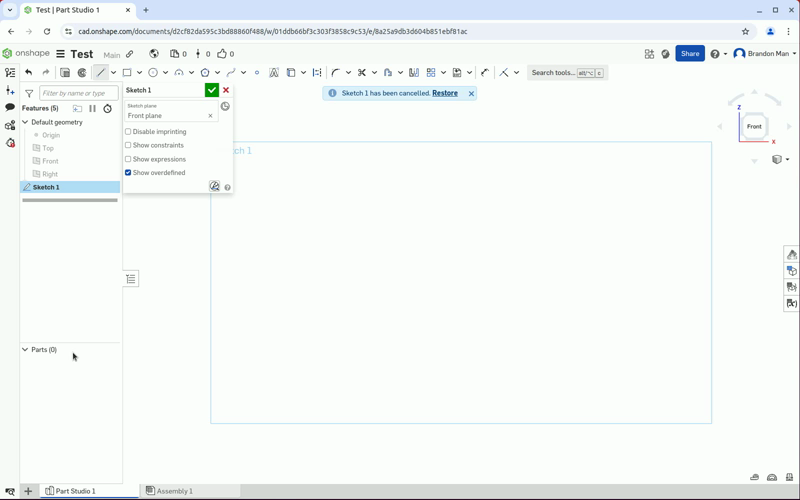
key_down(shift)
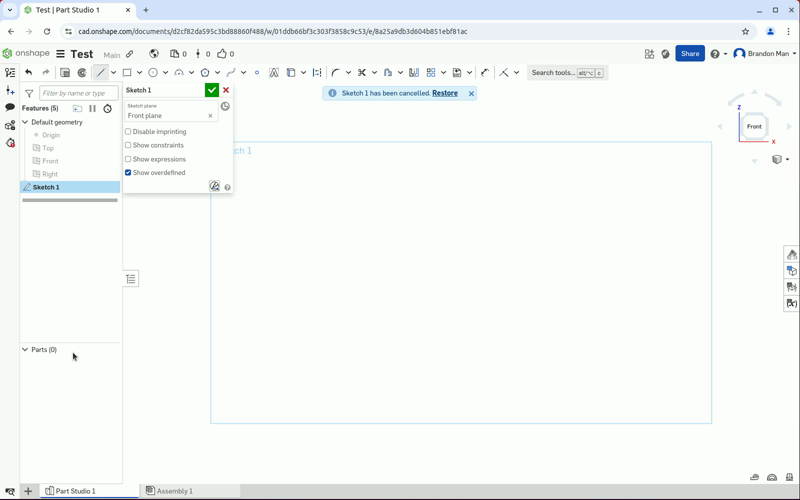
mouse_move(399, 307)
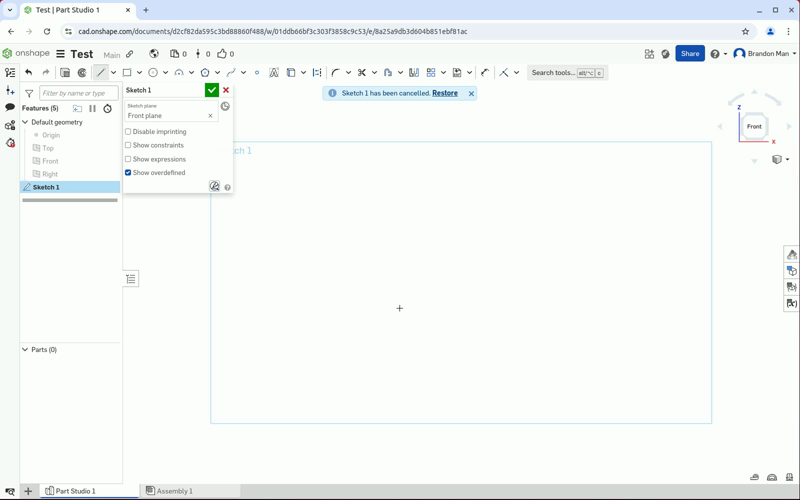
click(399, 307)
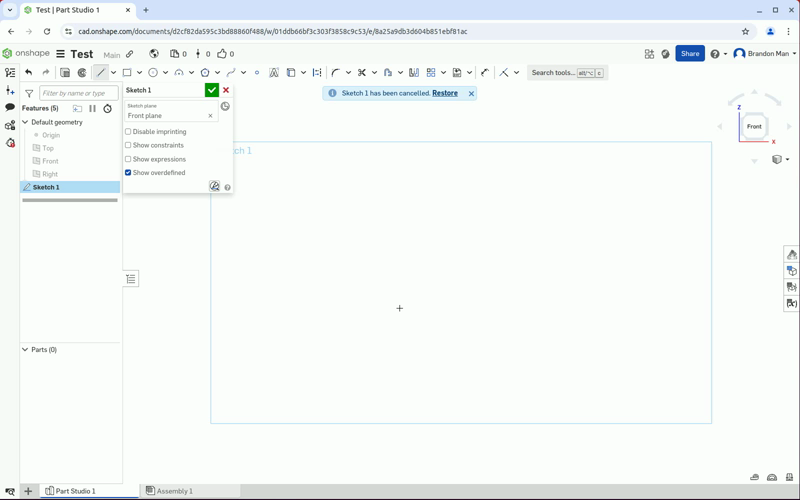
key_up(shift)
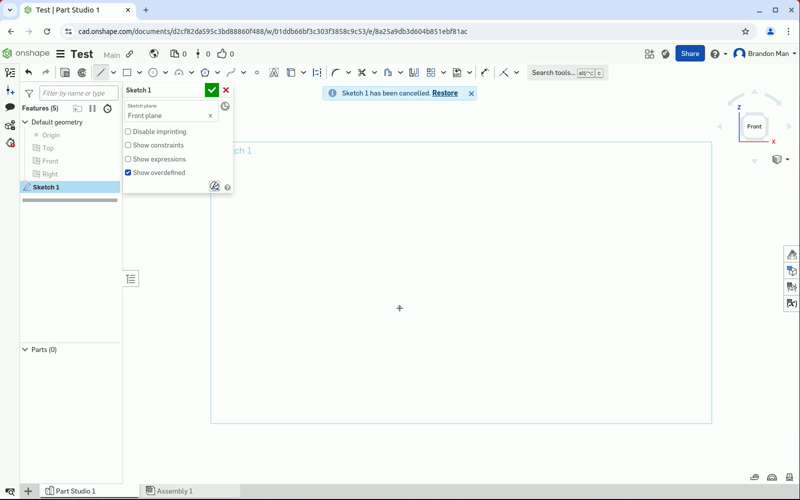
key_down(shift)
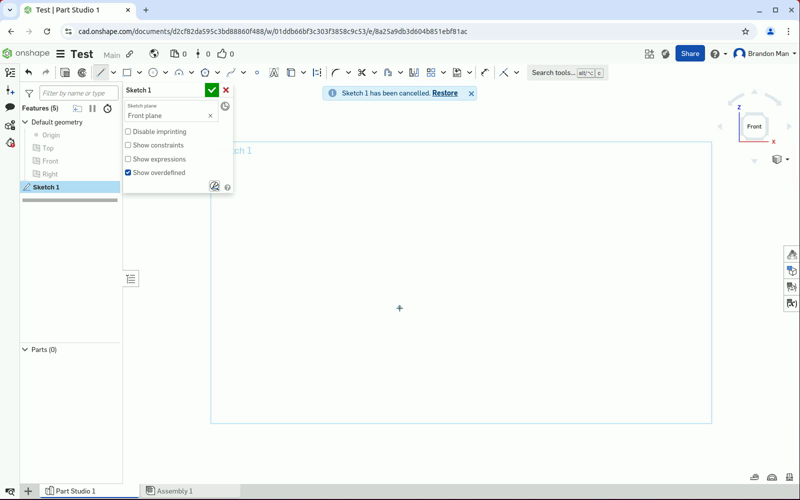
mouse_move(493, 307)
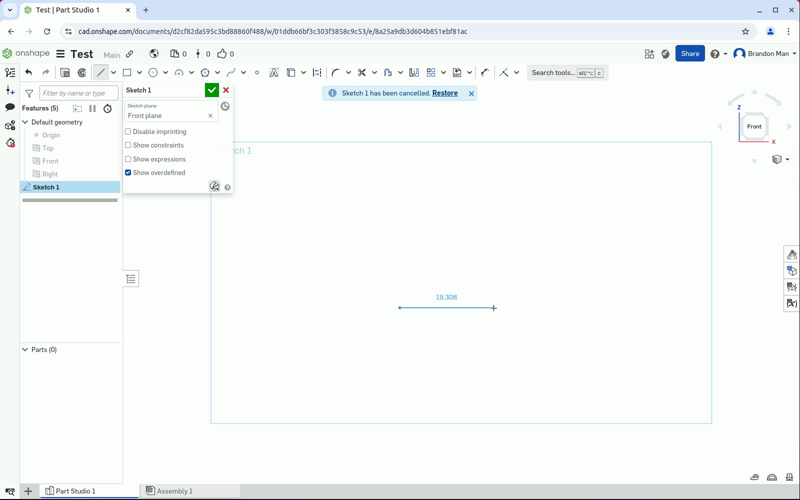
click(493, 307)
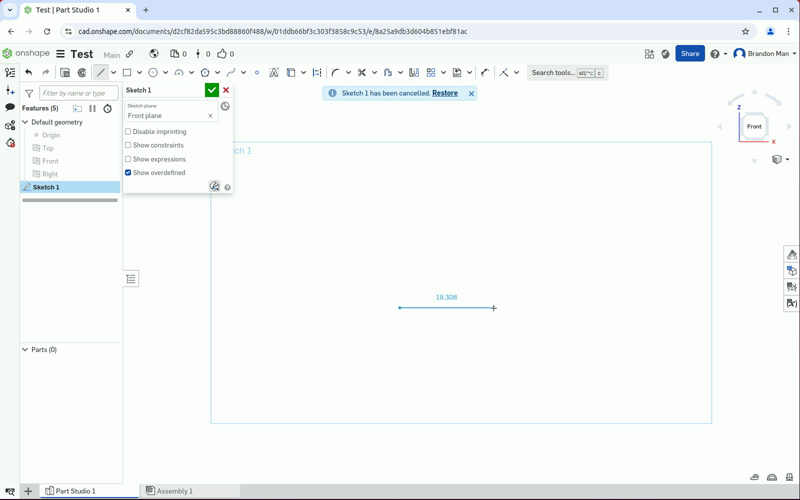
key_up(shift)
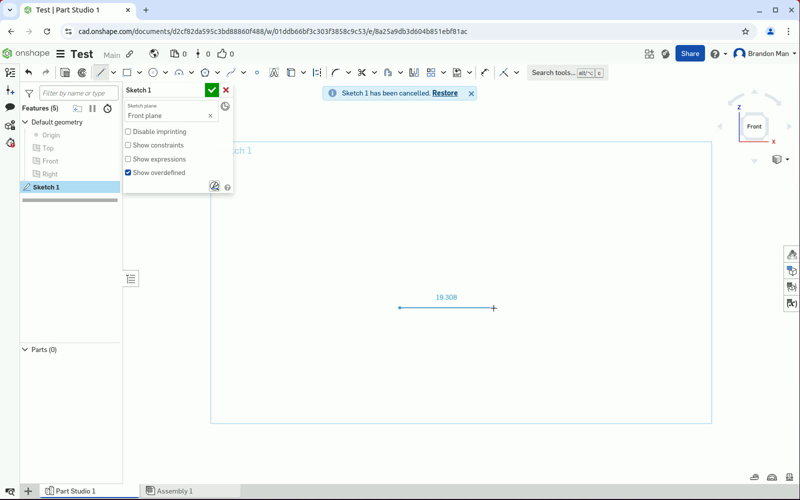
key_down(shift)
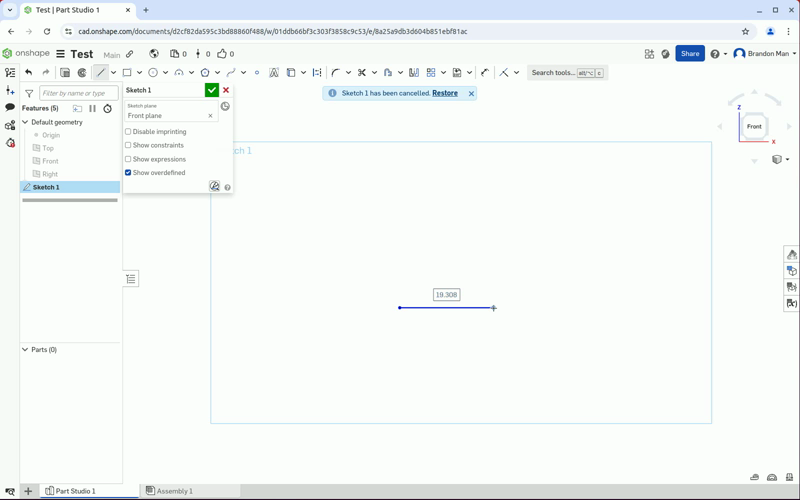
mouse_move(493, 233)
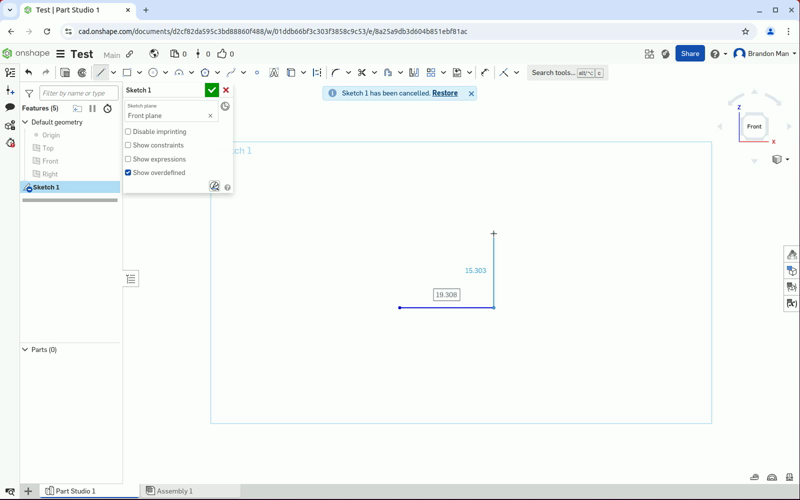
click(493, 233)
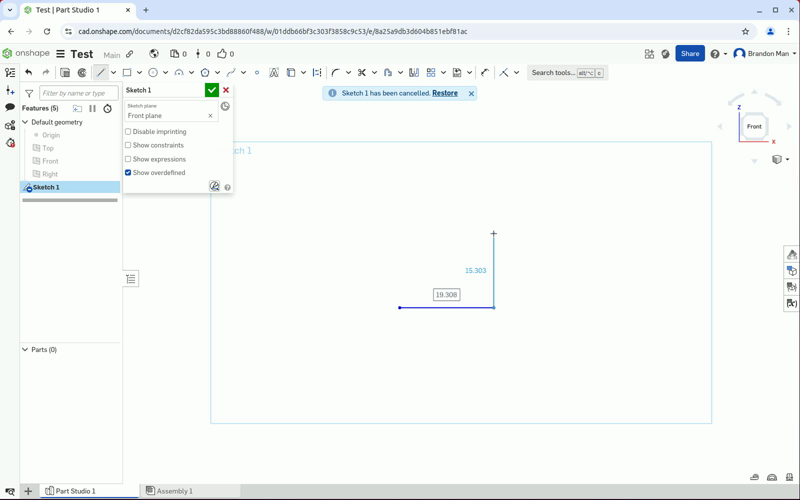
key_up(shift)
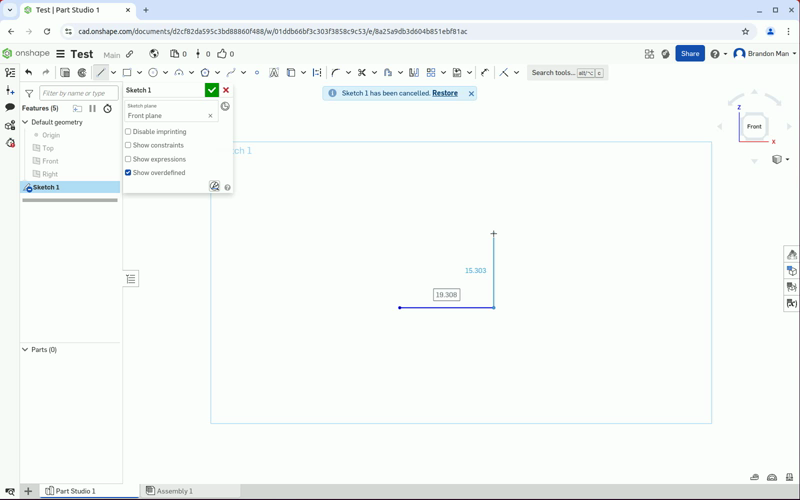
key_down(shift)
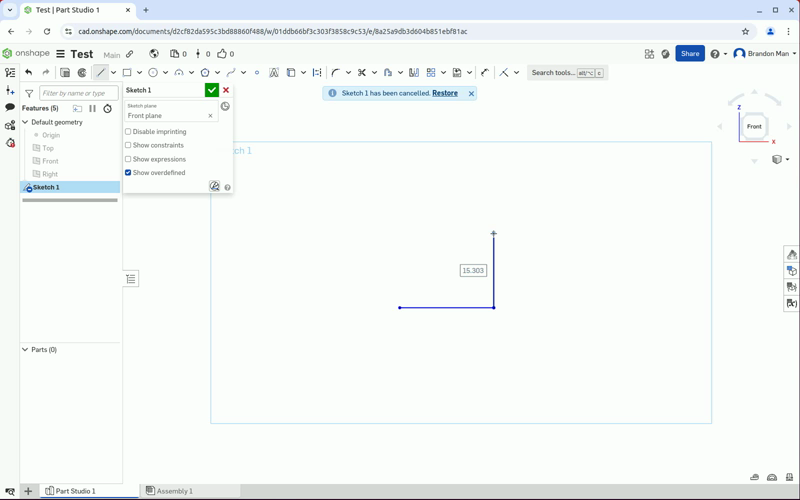
mouse_move(399, 233)
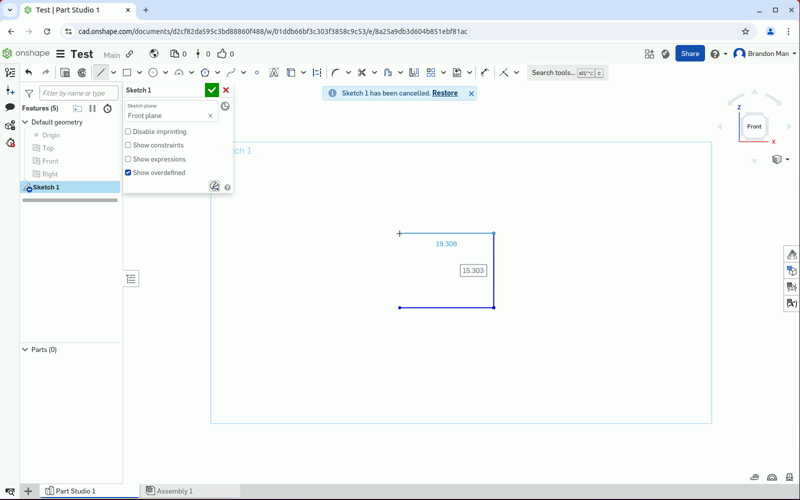
click(399, 233)
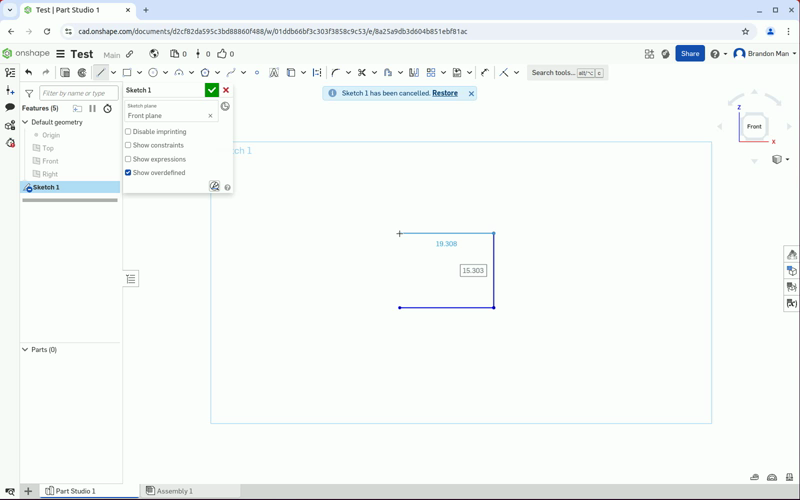
key_up(shift)
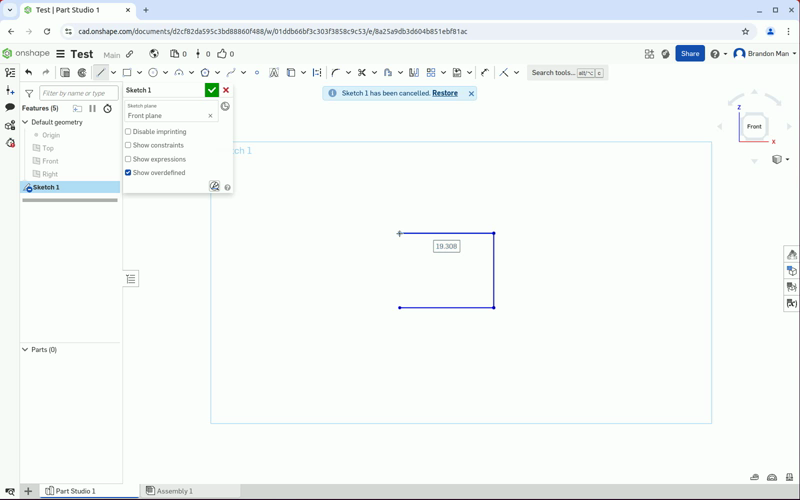
key_down(shift)
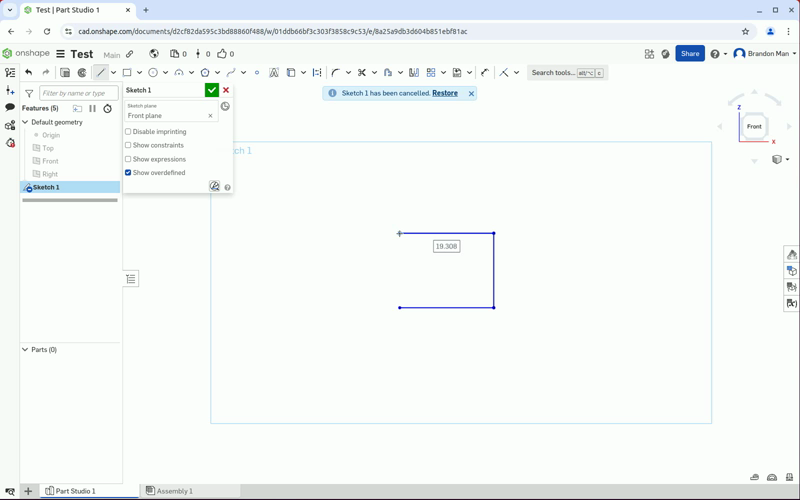
mouse_move(399, 307)
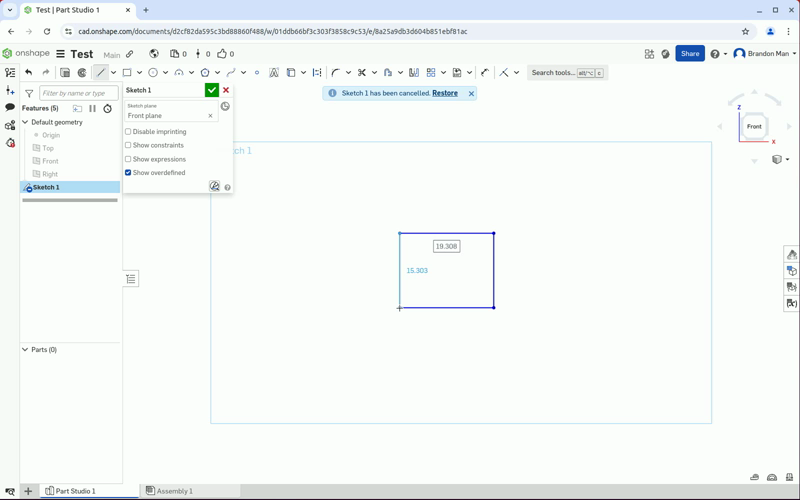
key_up(shift)
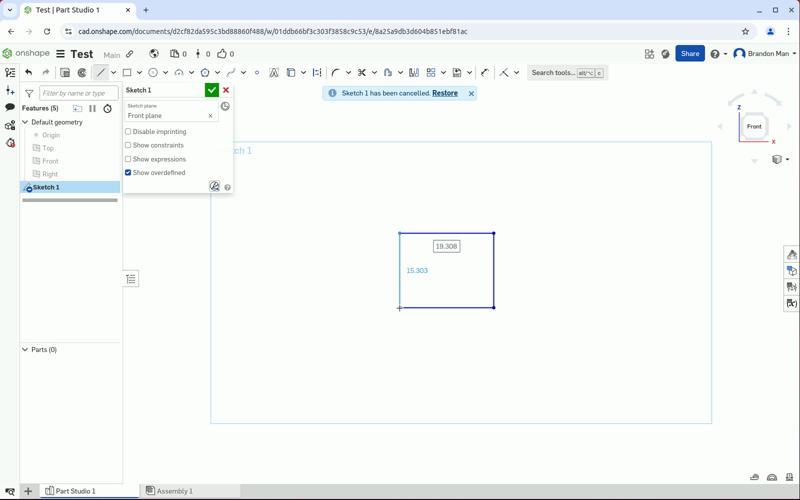
click(399, 307)
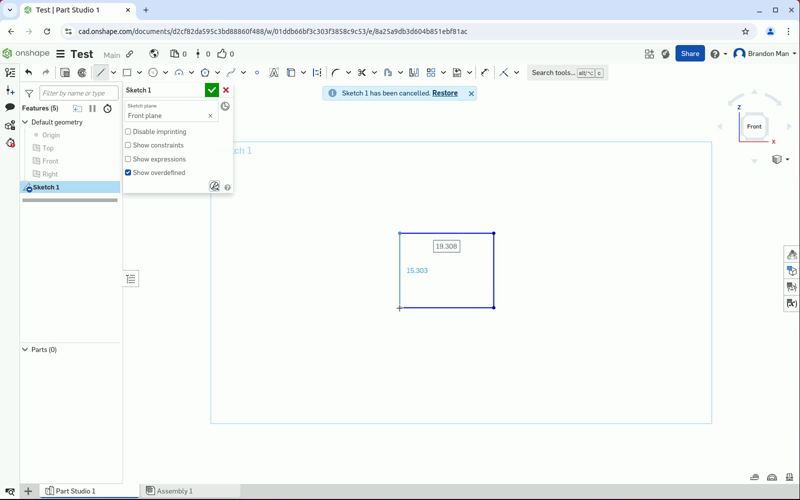
key(esc)
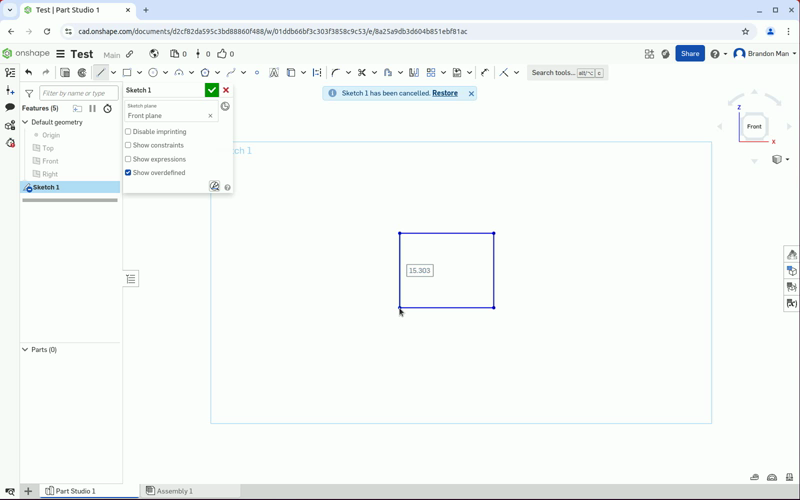
mouse_move(436, 295)
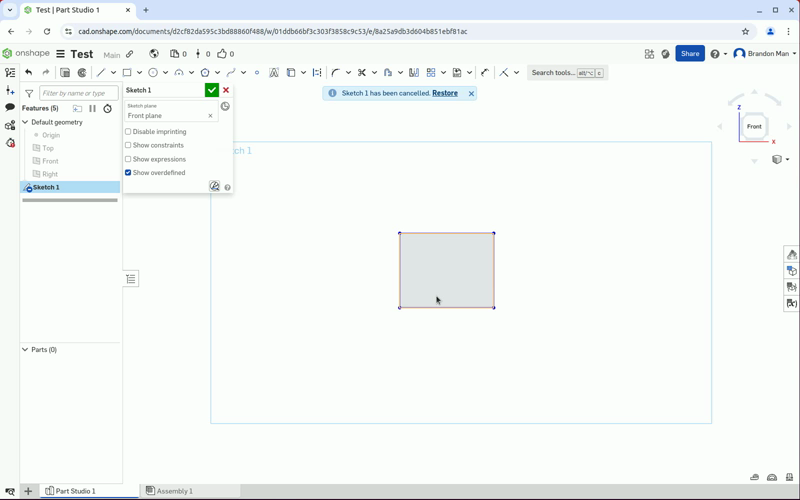
click(436, 295)
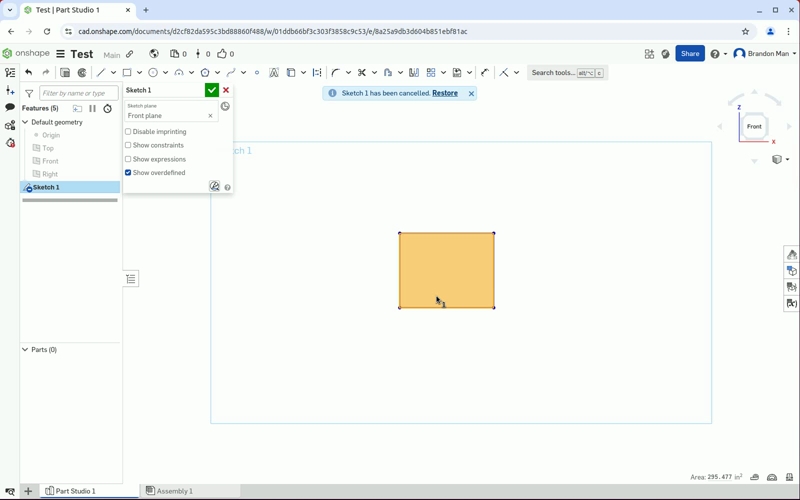
mouse_move(73, 352)
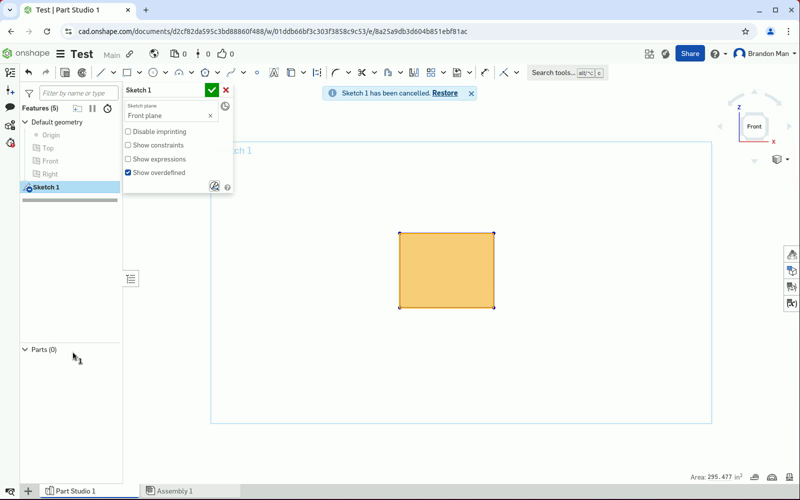
key(shift+y)
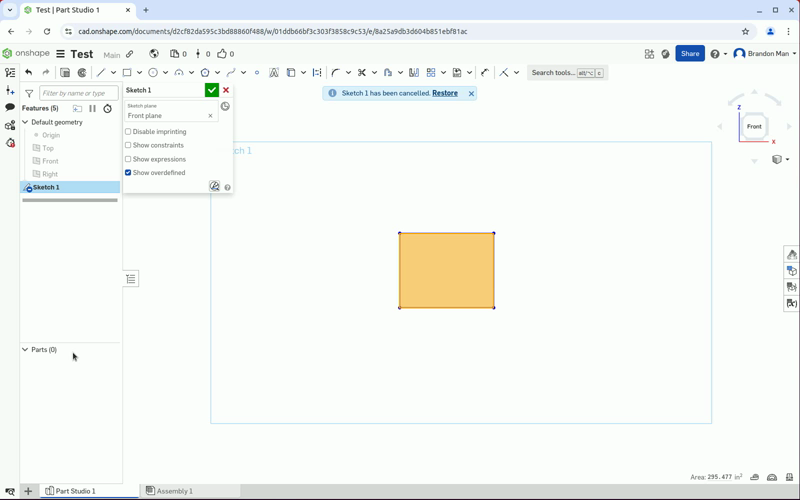
key(shift+e)
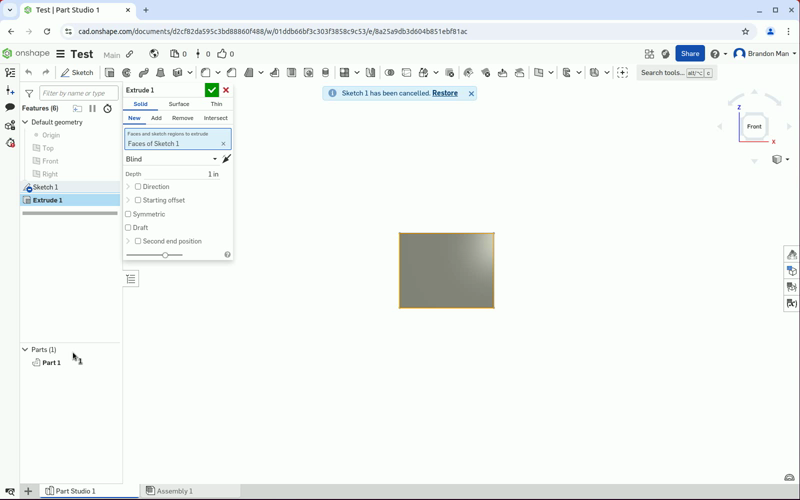
mouse_move(143, 106)
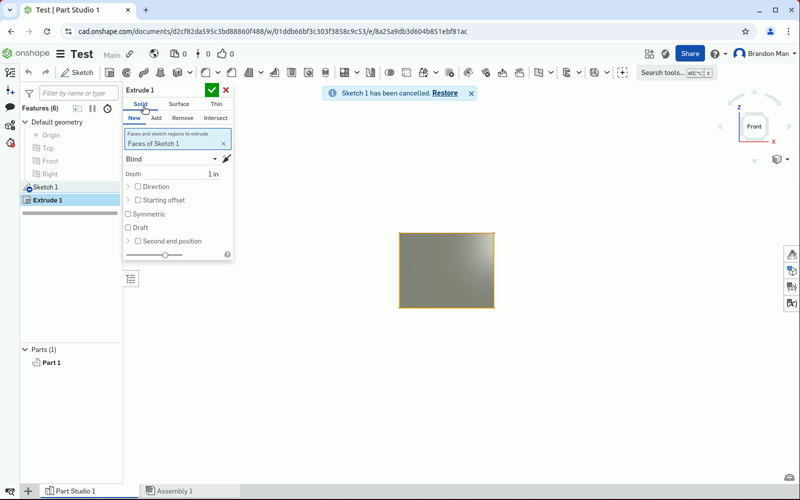
click(143, 106)
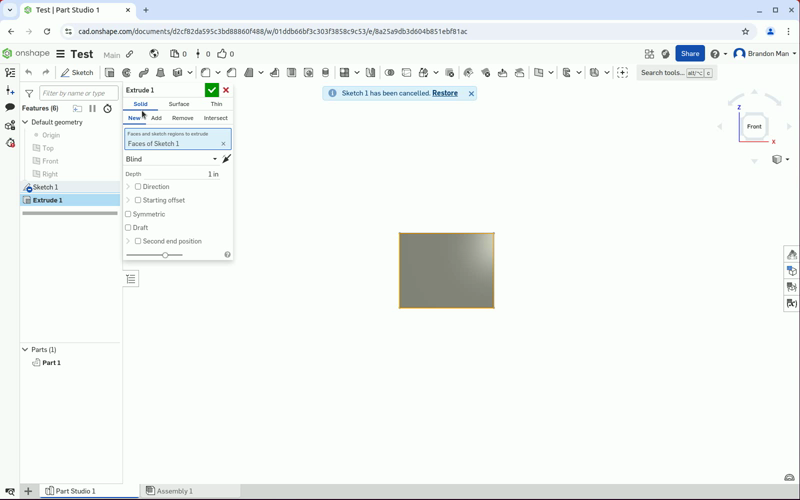
mouse_move(137, 120)
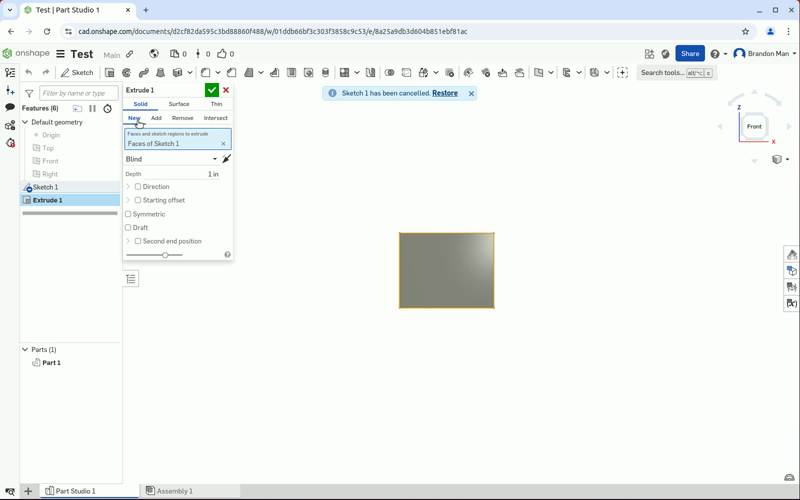
click(137, 120)
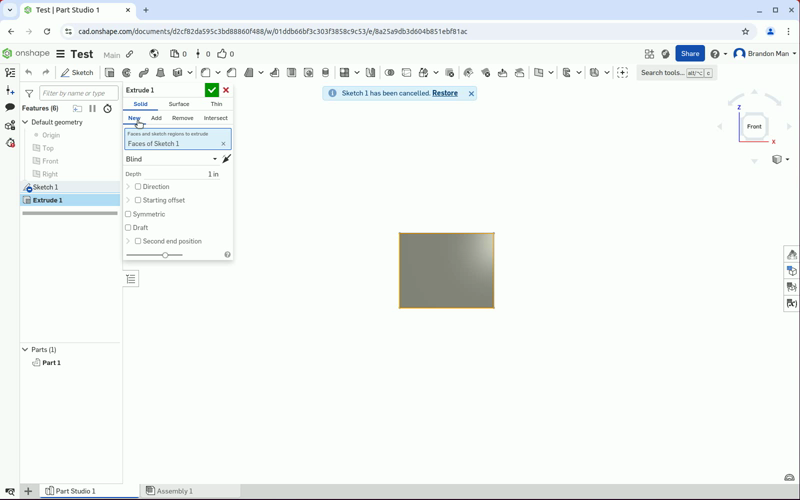
key(tab, 4)
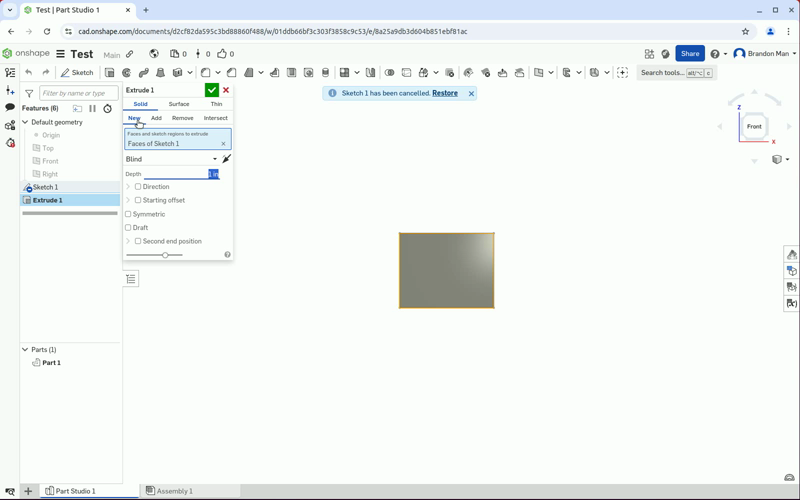
text(8.906)
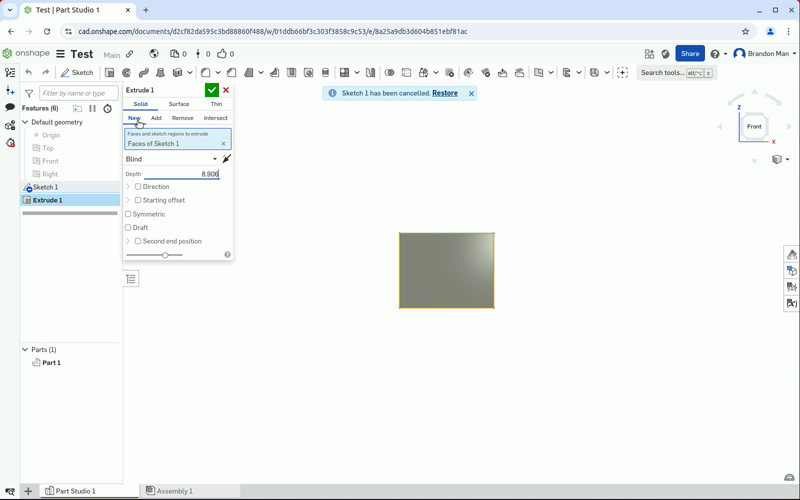
key(enter)
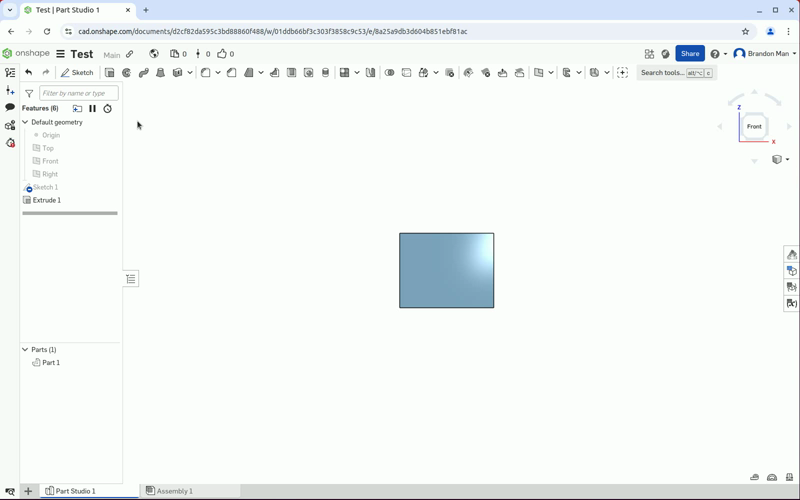
key(shift+h)
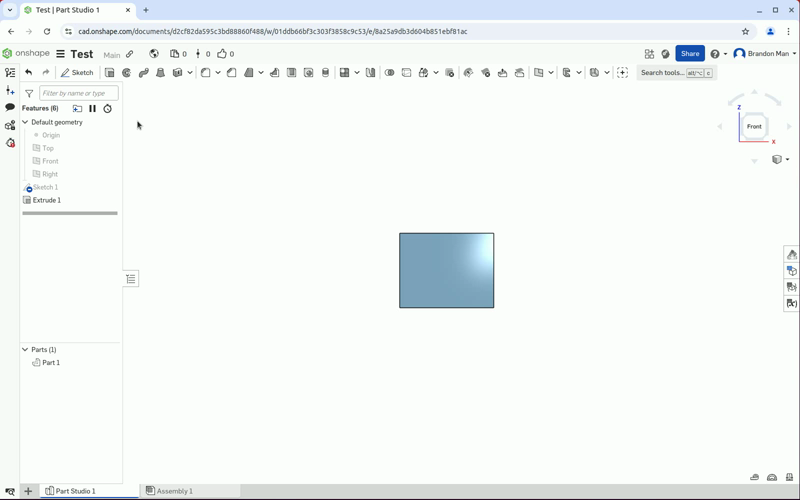
key(shift+h)
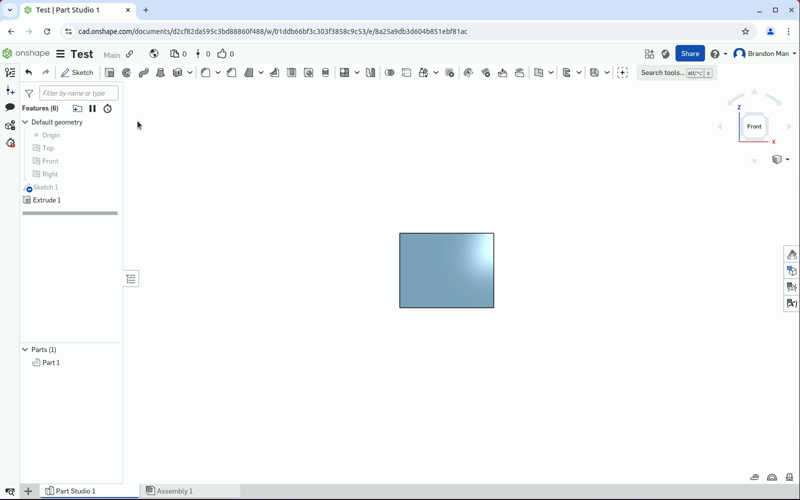
mouse_move(73, 189)
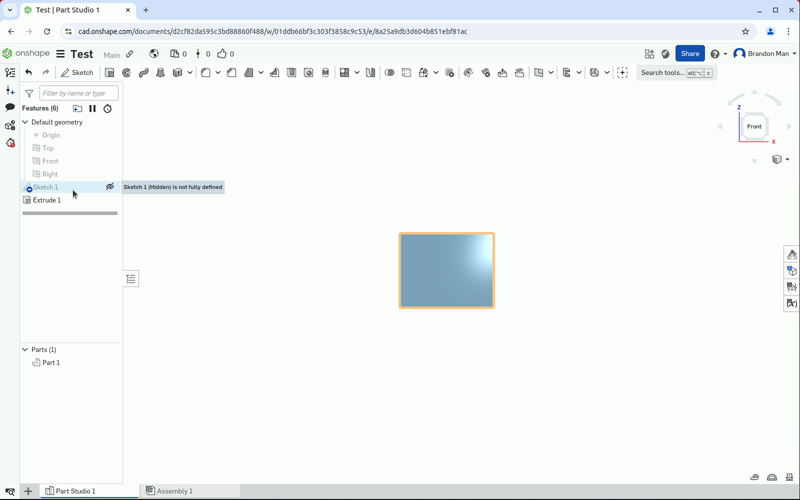
click(73, 189)
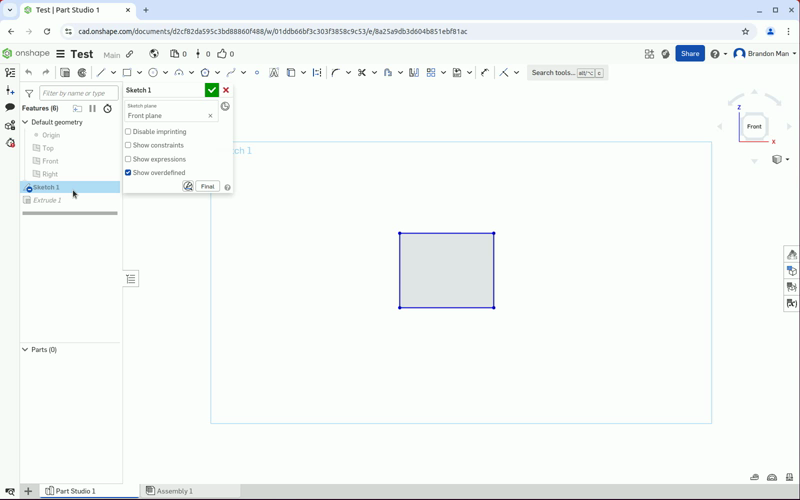
mouse_move(229, 92)
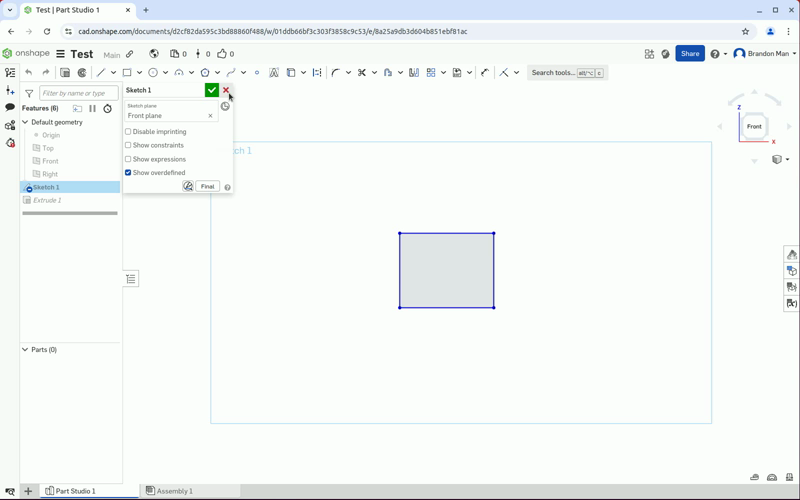
click(229, 92)
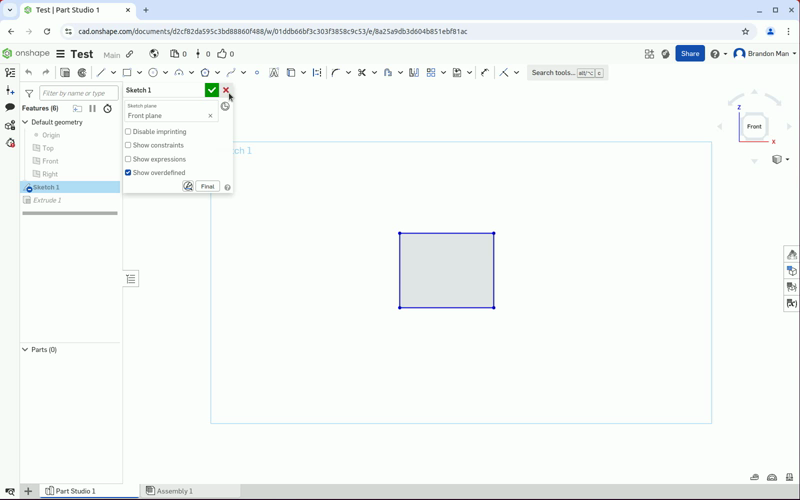
key(shift+s)
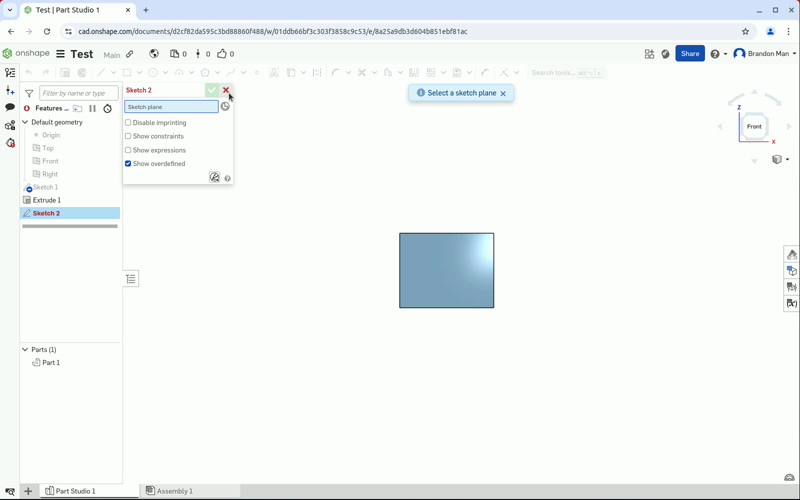
mouse_move(73, 163)
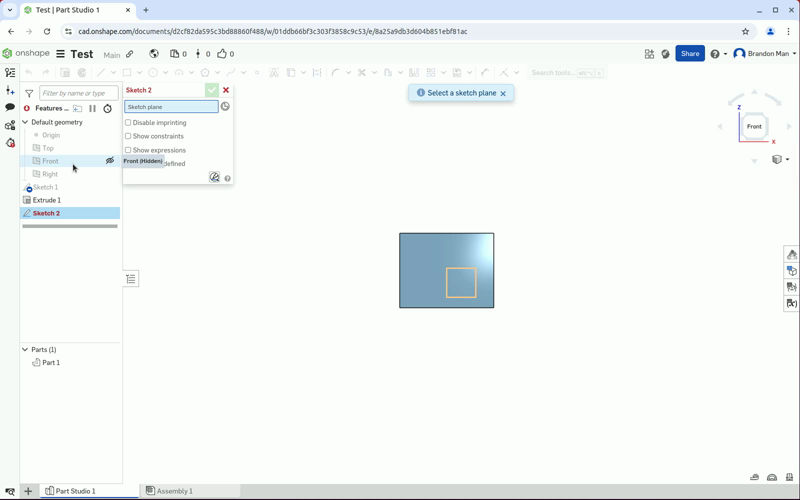
click(73, 163)
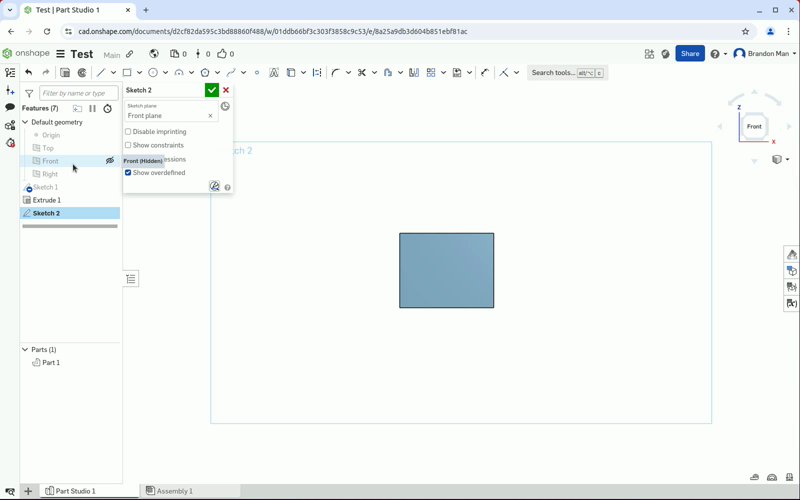
mouse_move(73, 352)
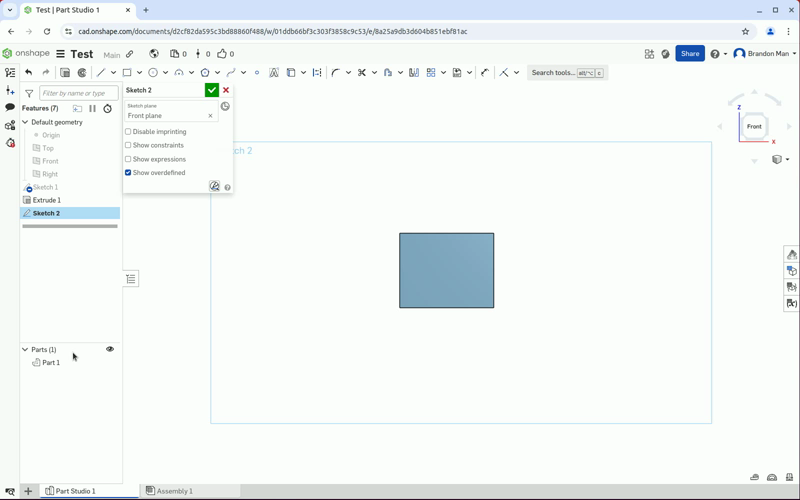
key(y)
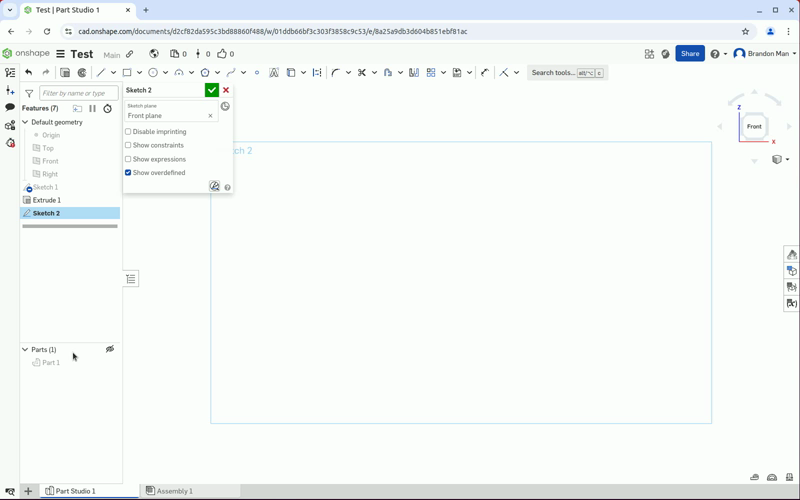
key(l)
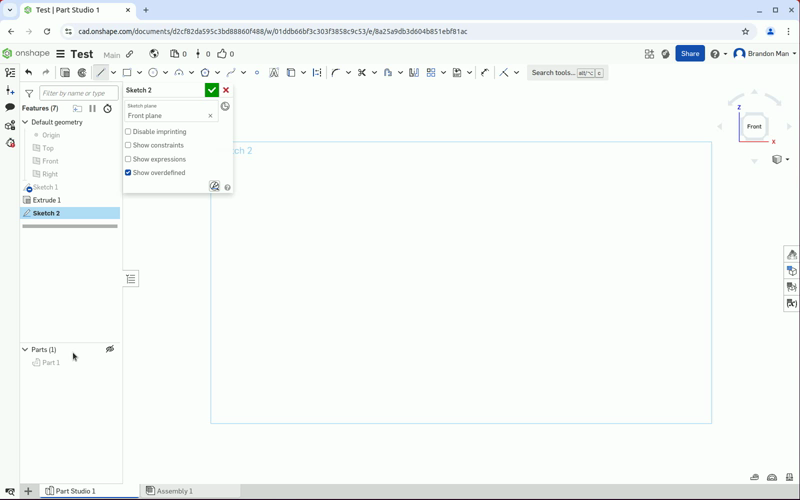
key_down(shift)
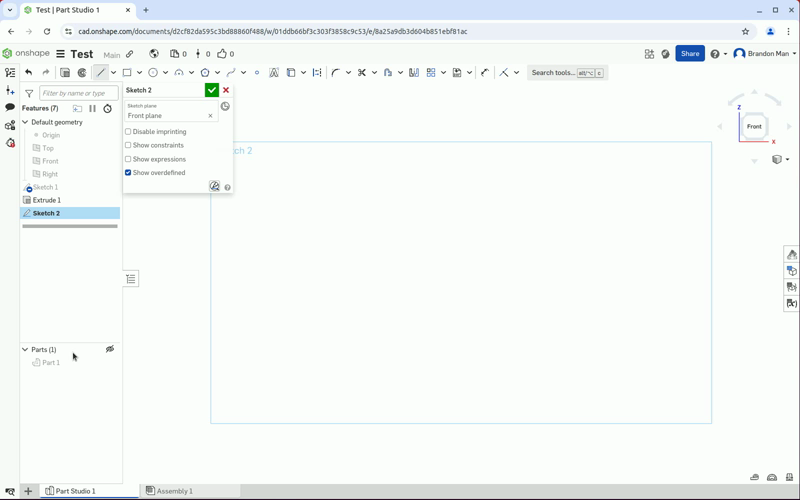
mouse_move(420, 307)
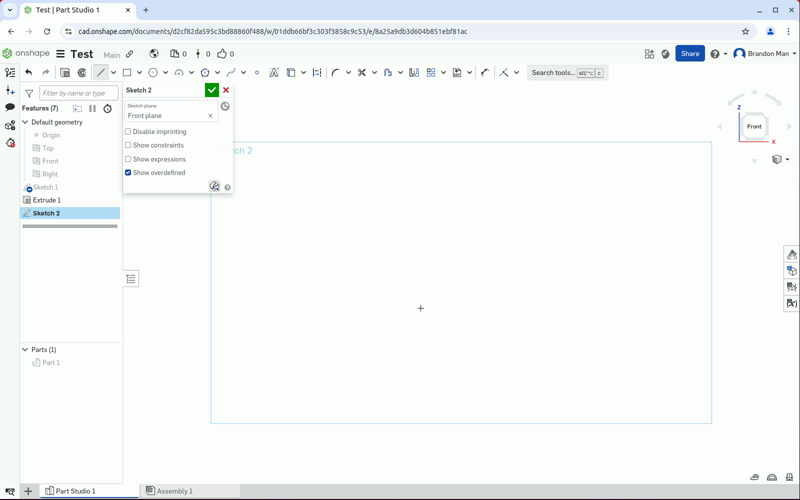
click(420, 307)
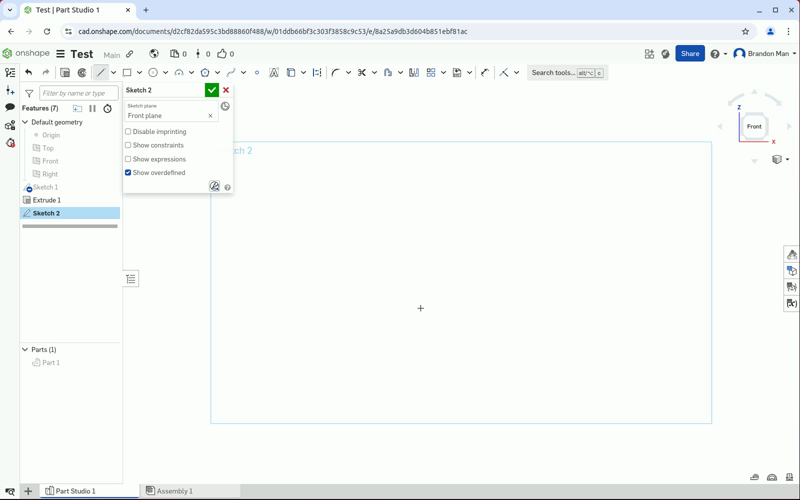
key_up(shift)
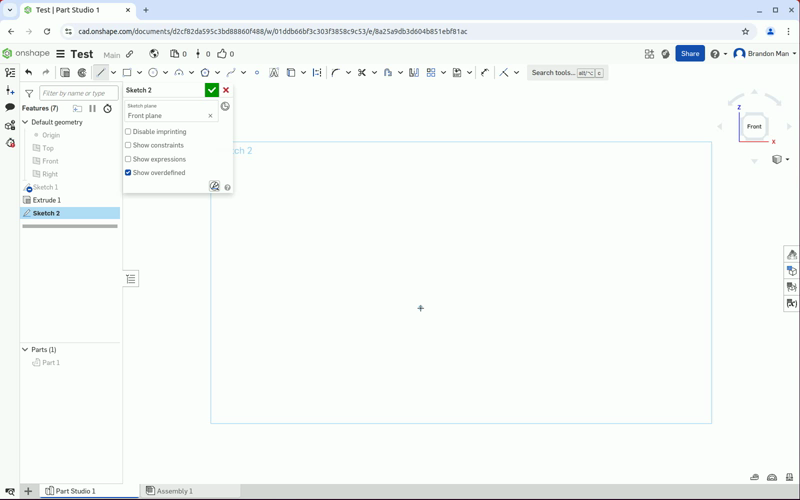
key_down(shift)
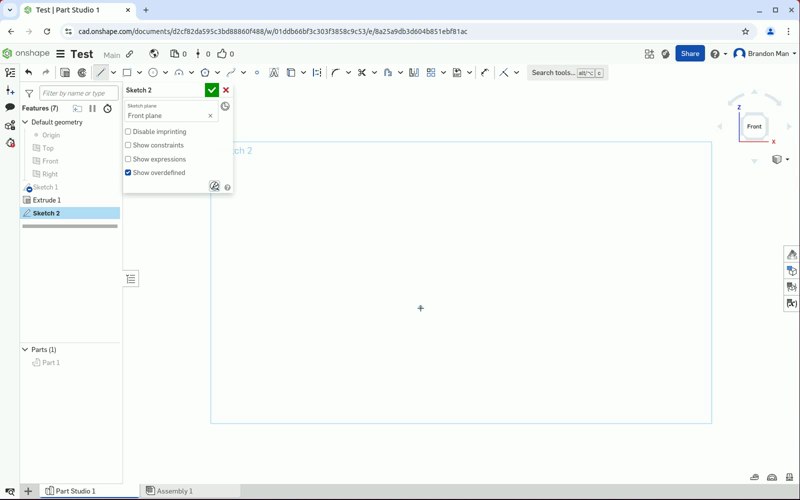
mouse_move(450, 307)
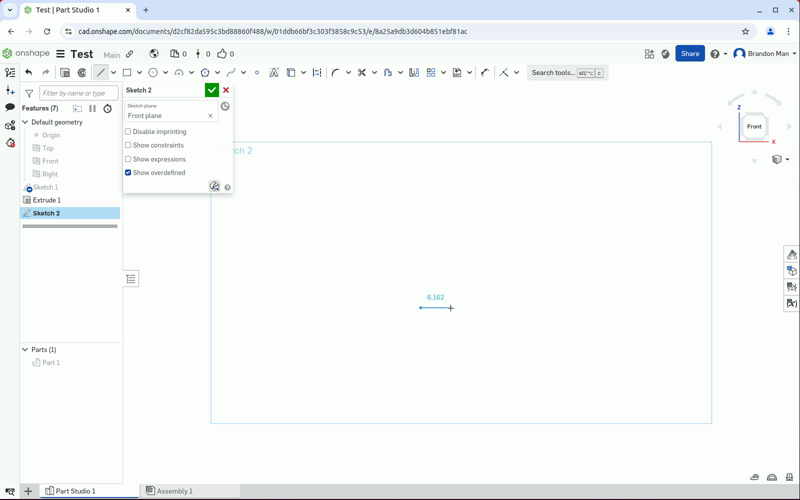
mouse_move(475, 307)
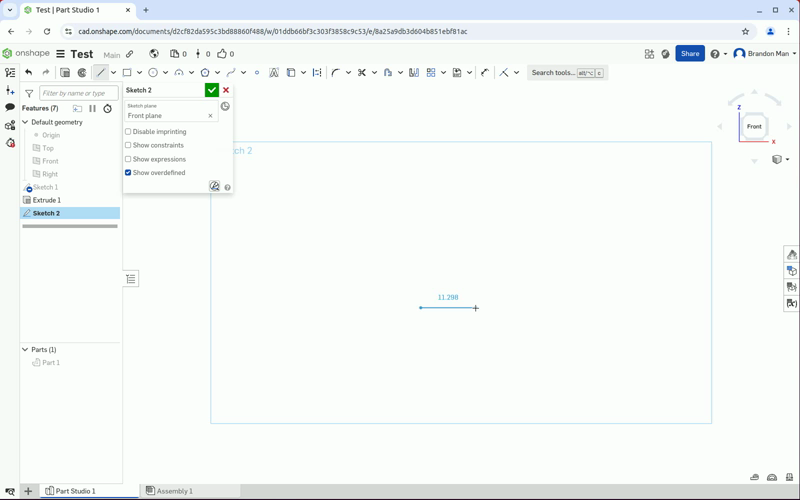
click(475, 307)
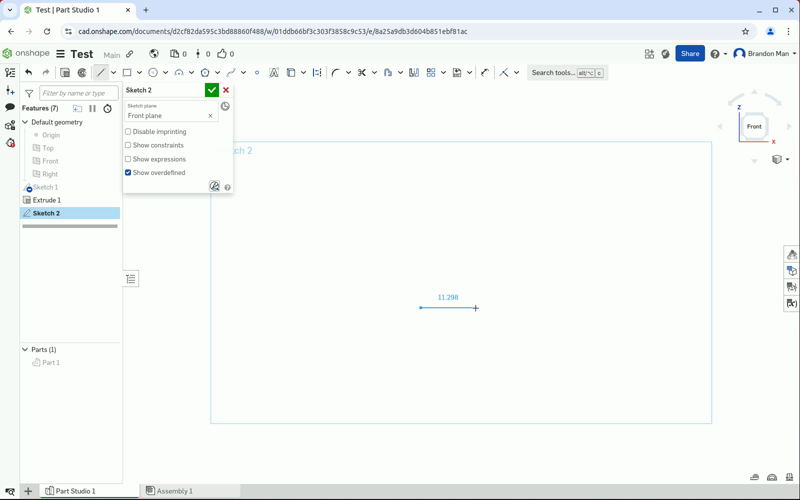
key_up(shift)
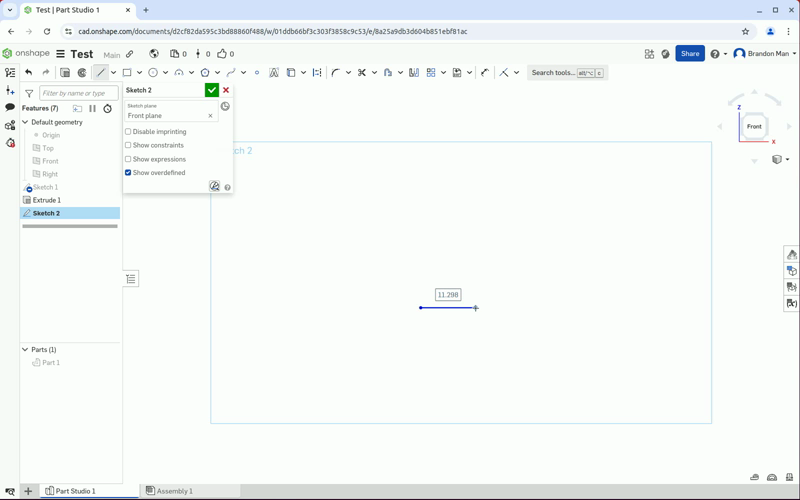
key_down(shift)
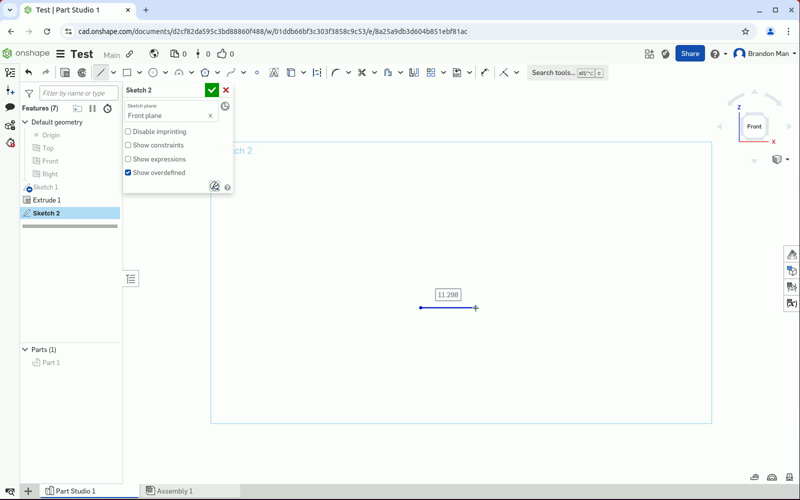
mouse_move(505, 307)
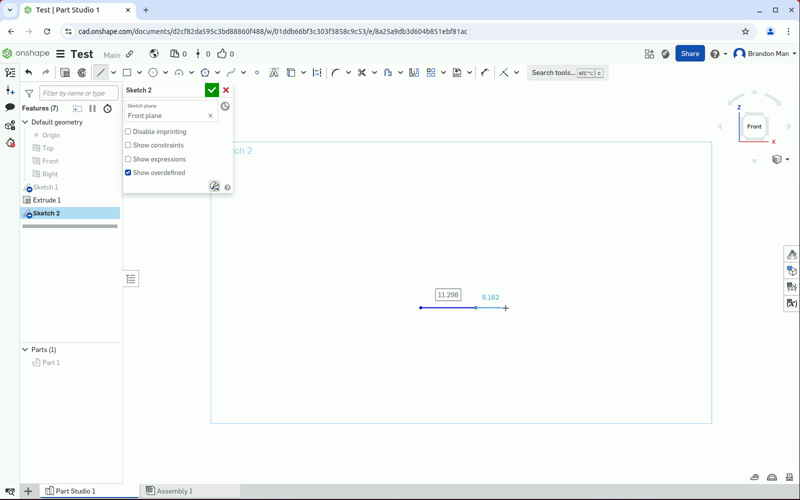
mouse_move(475, 261)
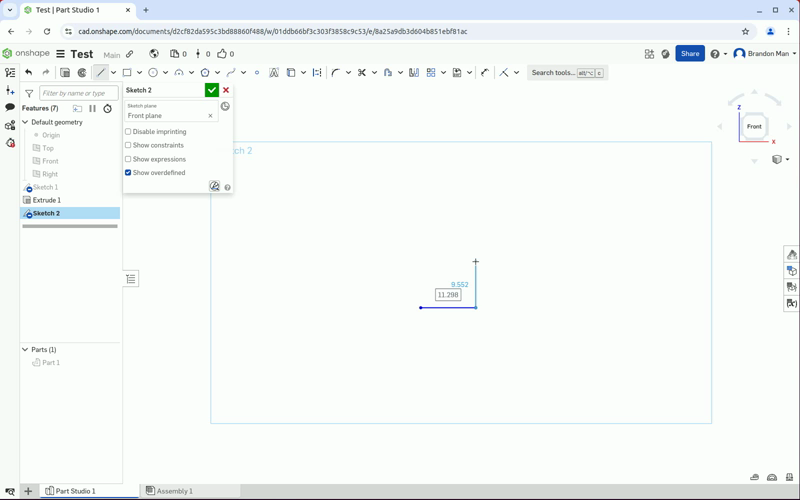
click(475, 261)
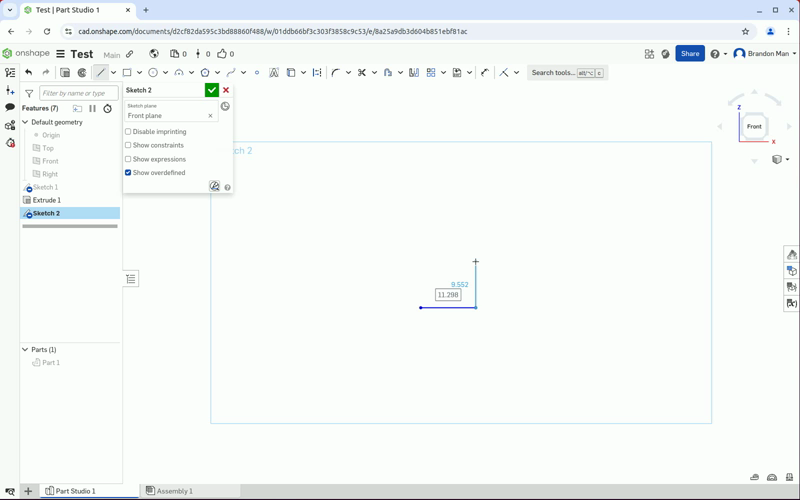
key_up(shift)
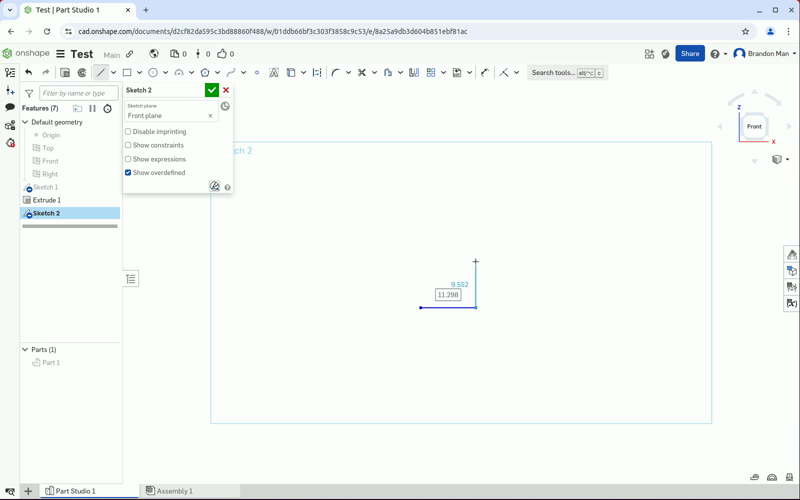
key_down(shift)
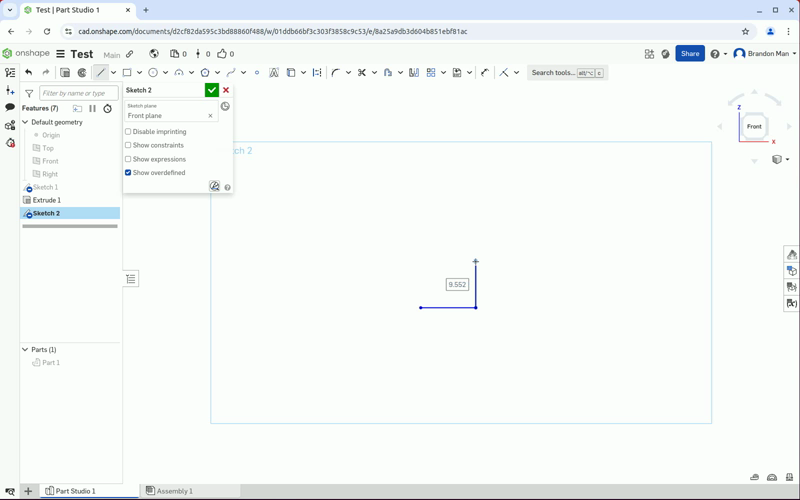
mouse_move(505, 261)
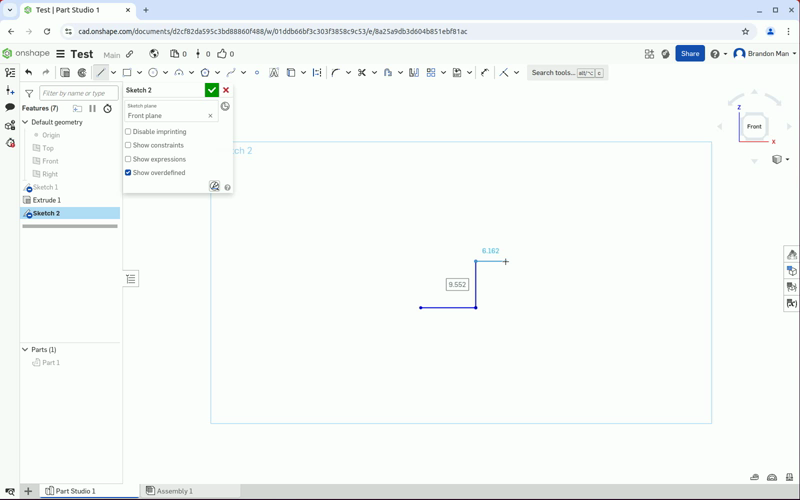
mouse_move(420, 261)
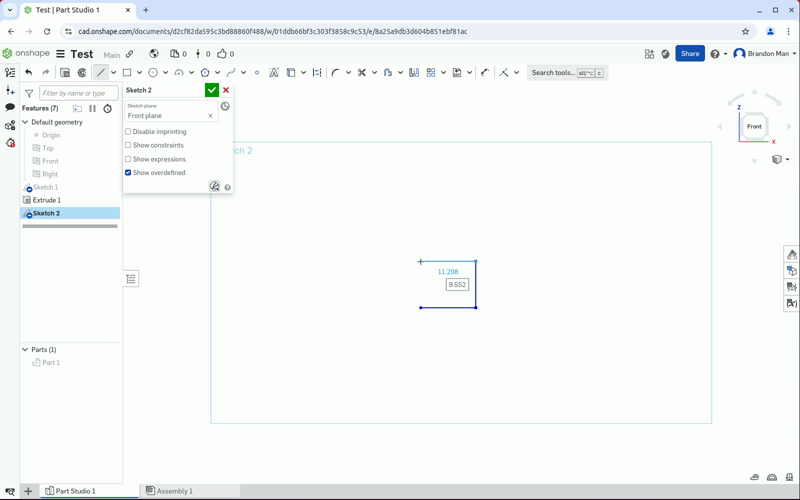
click(420, 261)
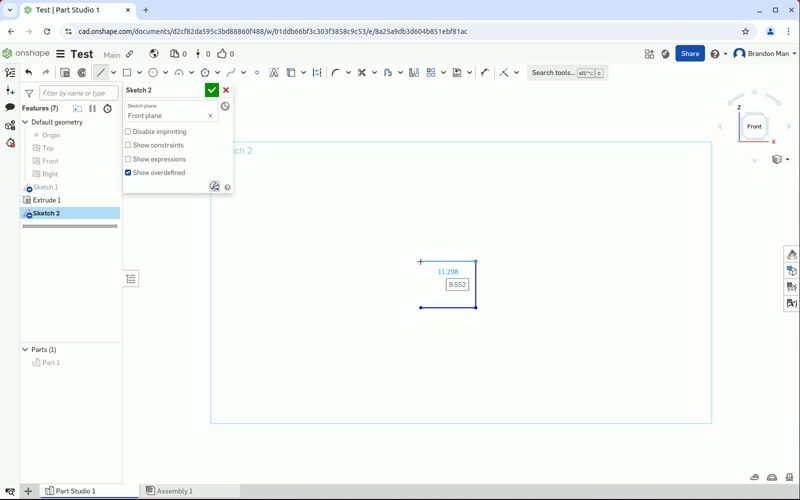
key_up(shift)
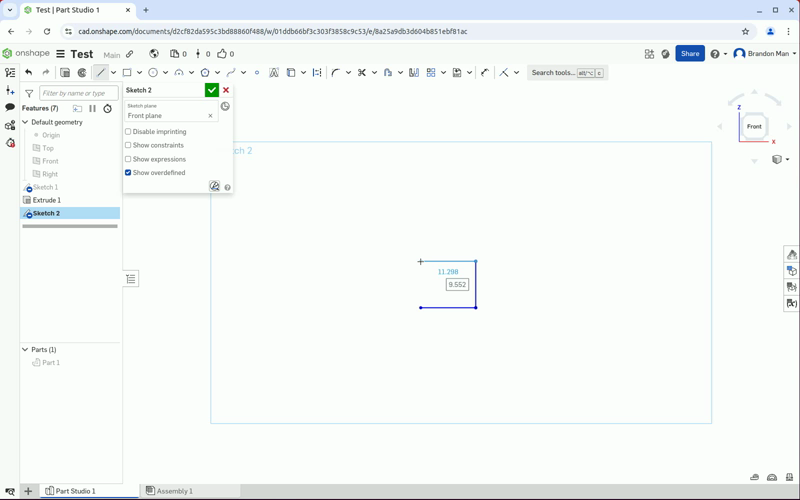
mouse_move(450, 261)
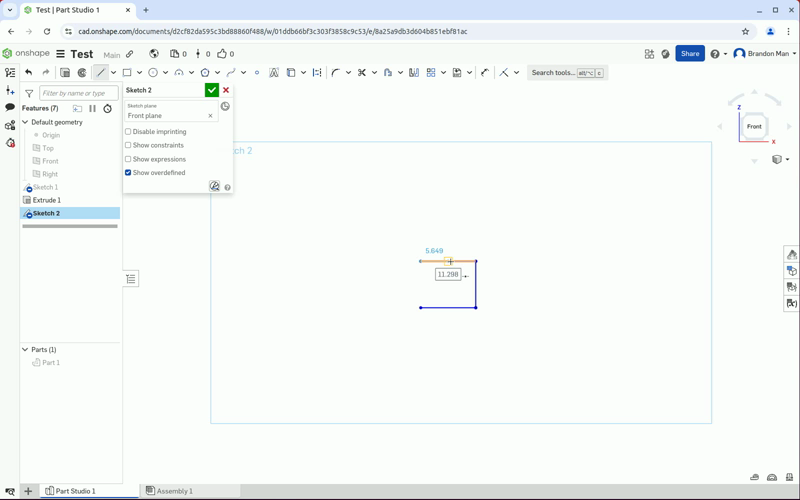
key_down(shift)
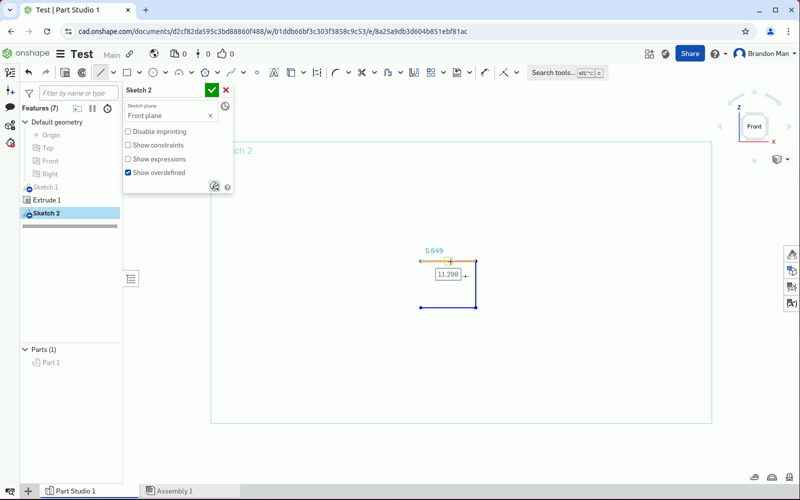
mouse_move(420, 307)
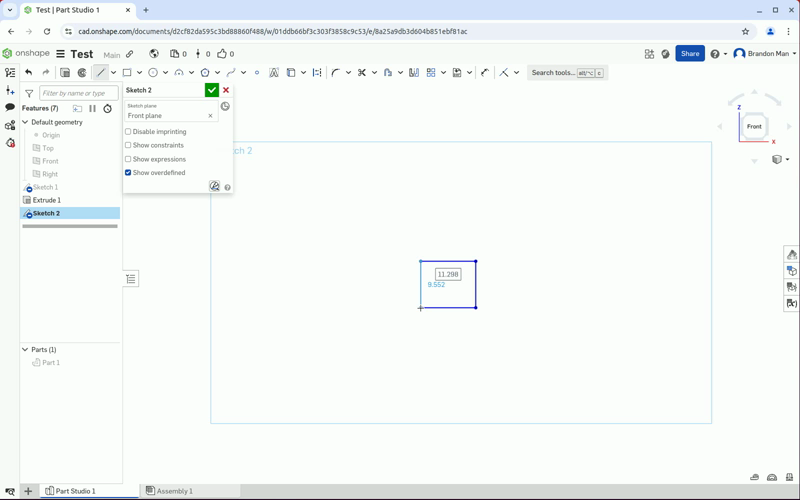
key_up(shift)
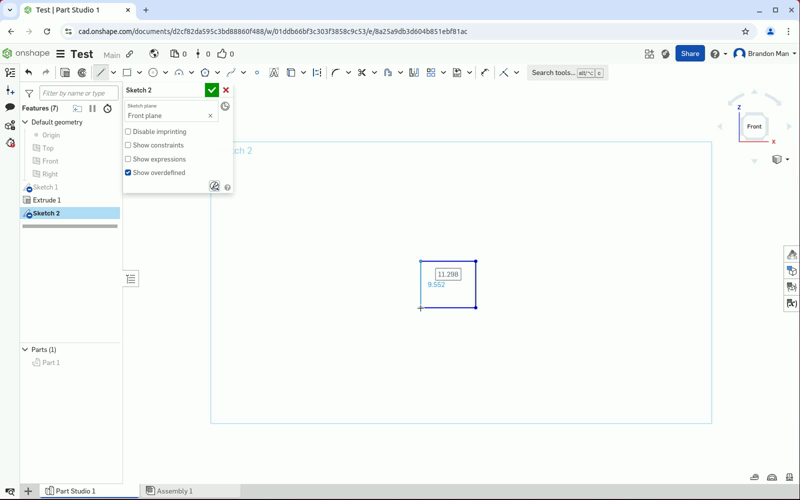
click(420, 307)
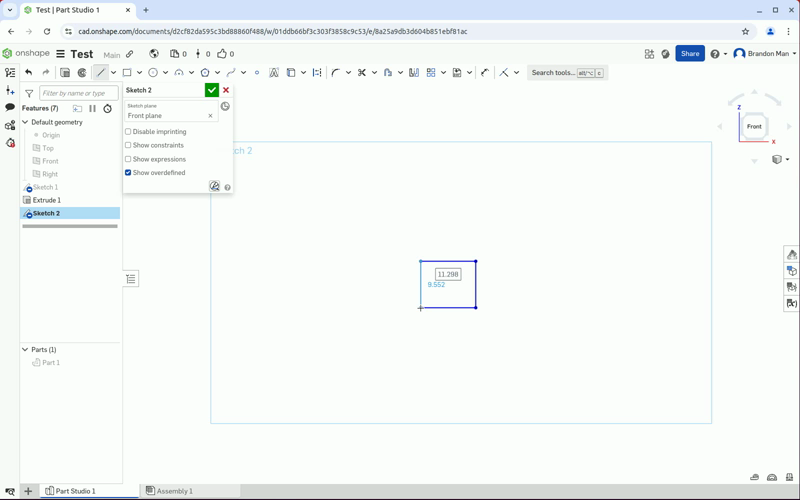
key(esc)
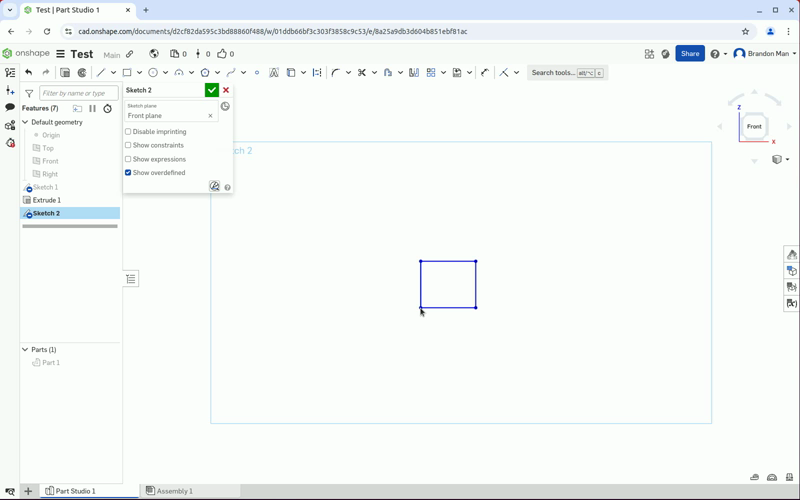
mouse_move(465, 291)
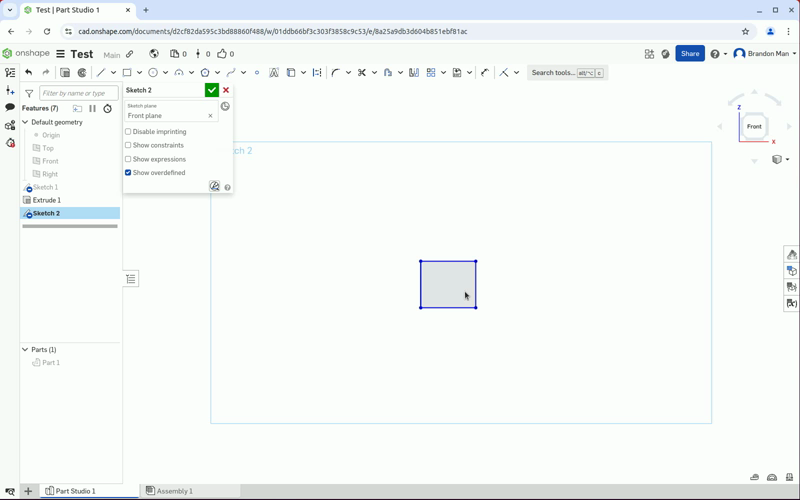
click(465, 291)
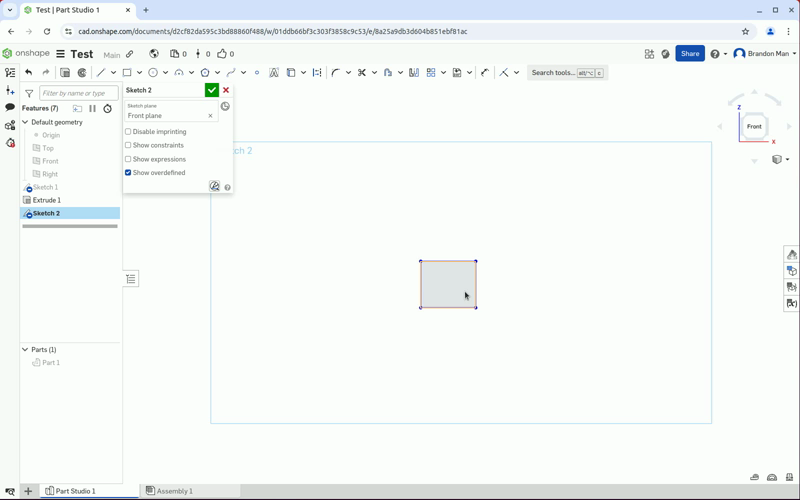
mouse_move(73, 352)
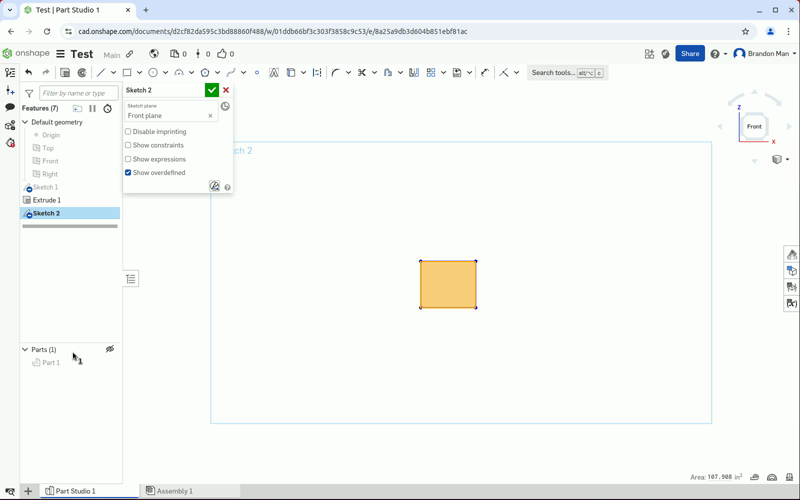
key(shift+y)
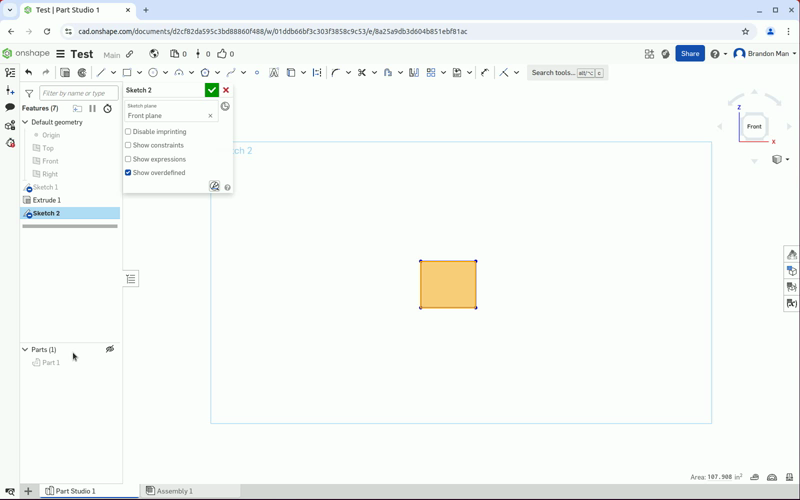
key(shift+e)
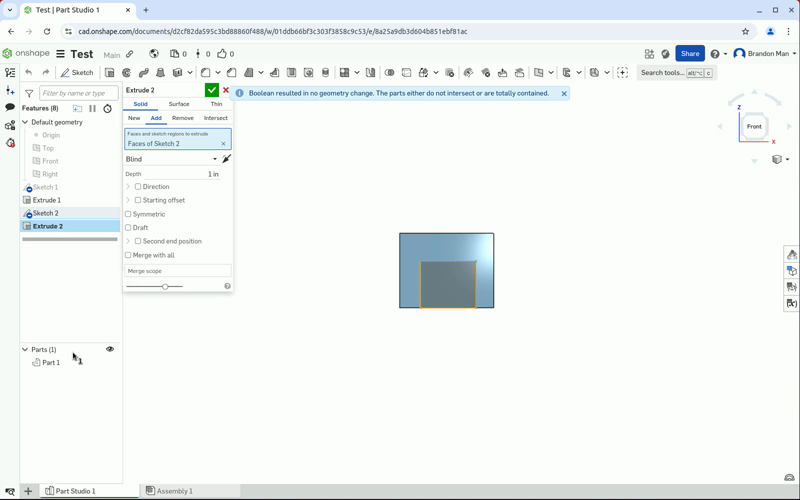
mouse_move(143, 106)
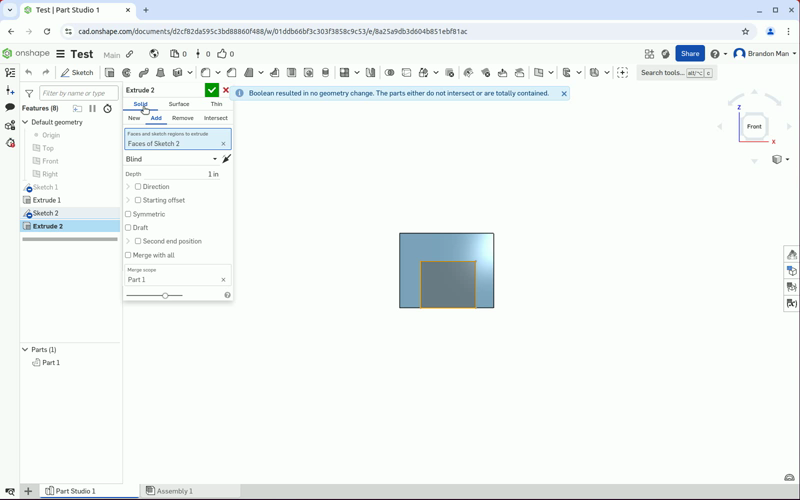
click(143, 106)
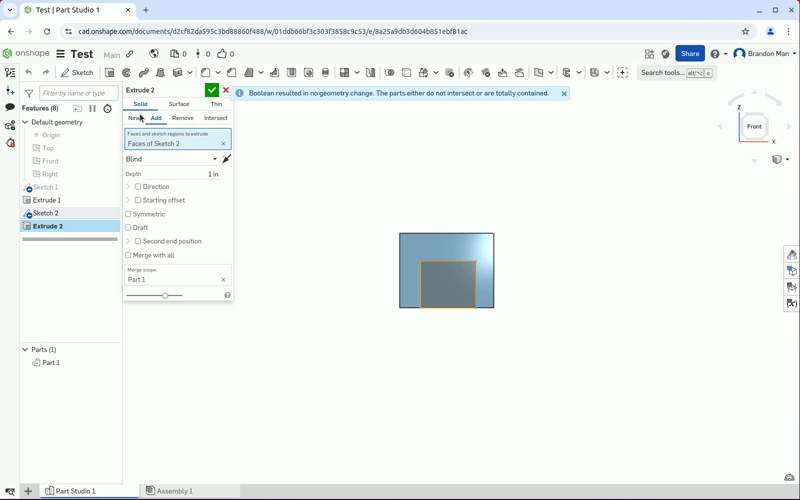
mouse_move(137, 120)
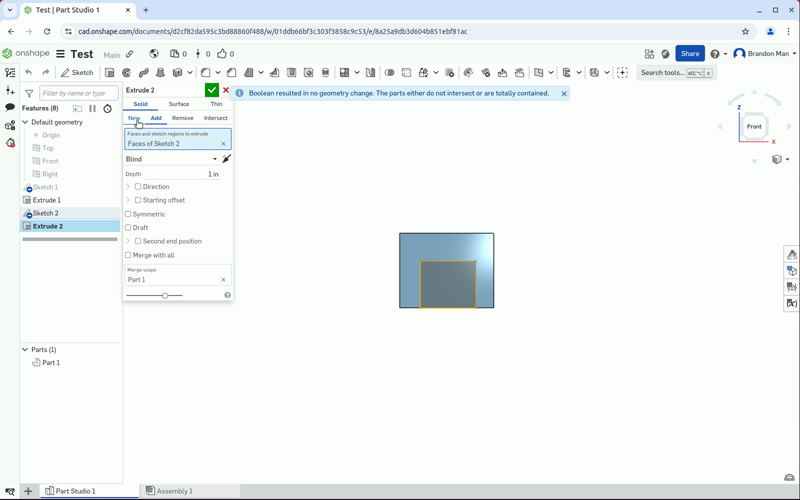
click(137, 120)
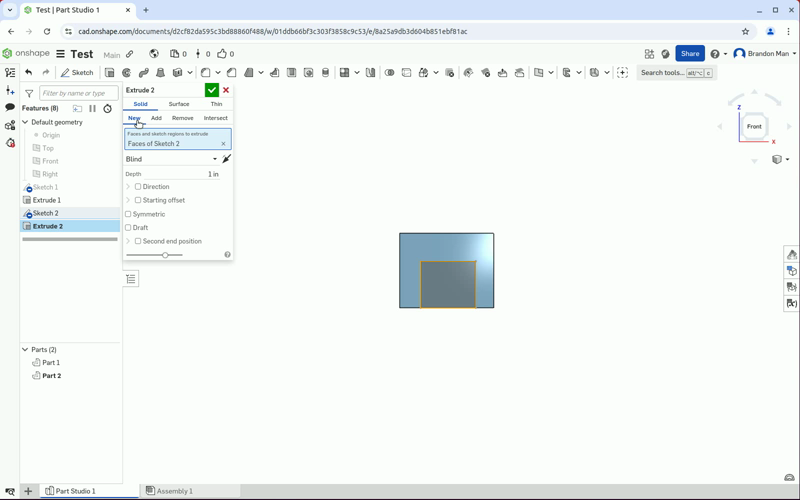
key(tab, 4)
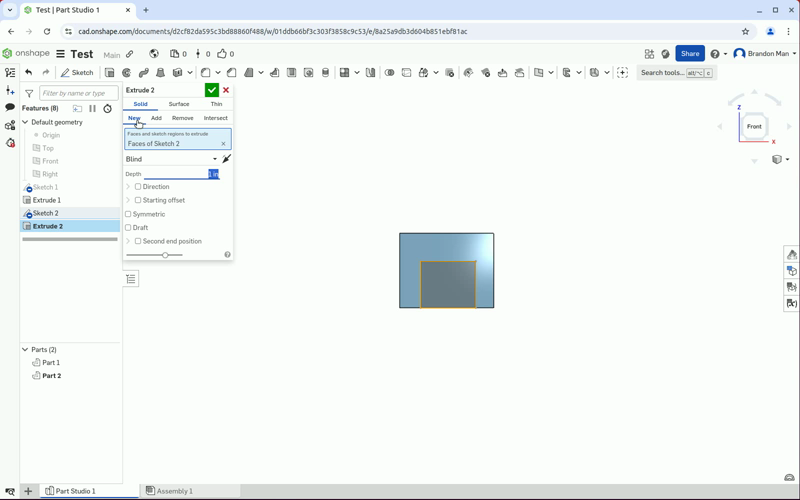
text(23.108)
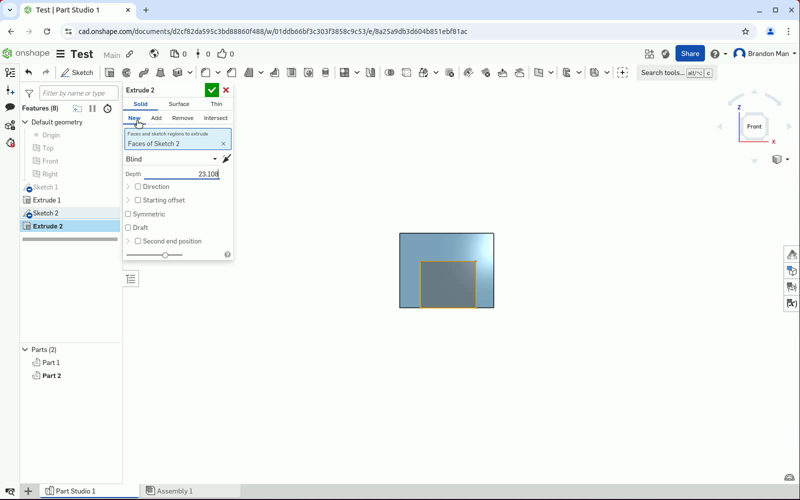
key(enter)
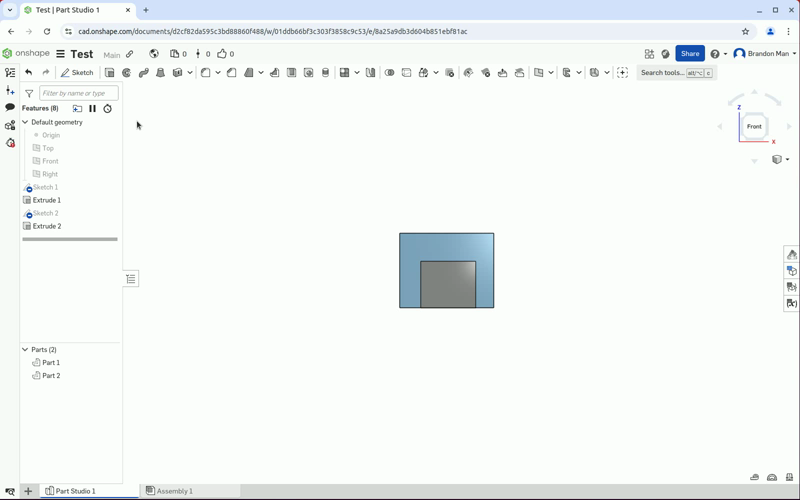
key(shift+h)
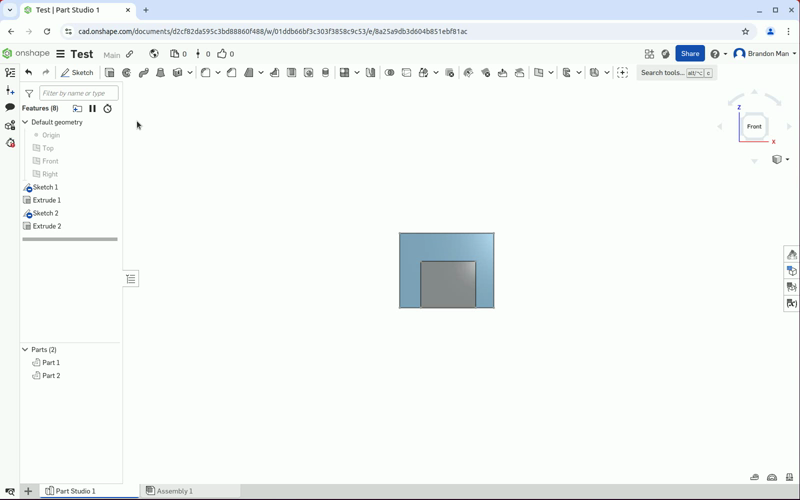
key(shift+h)
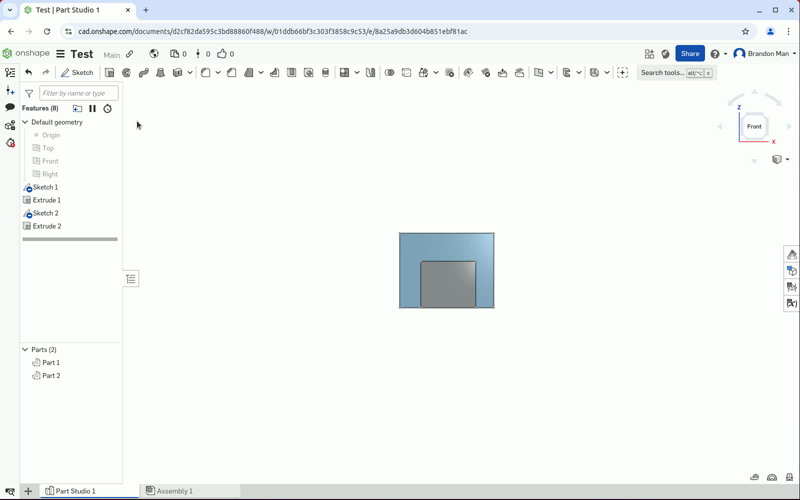
key(shift+7)
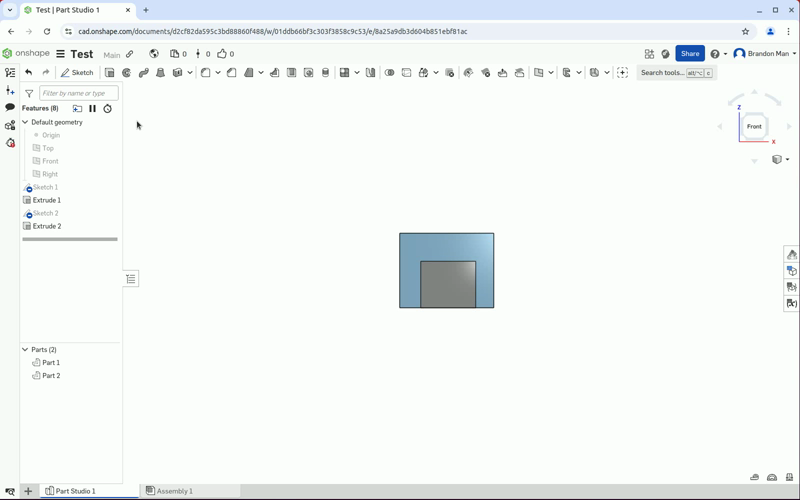
key(left, 2)
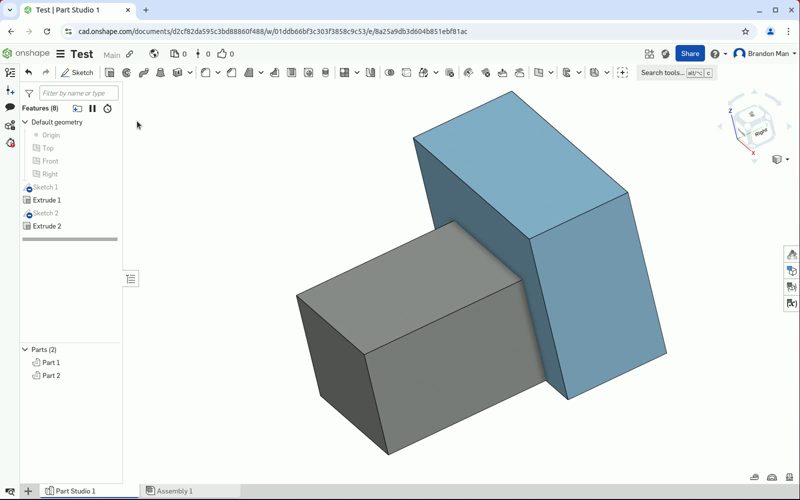
key(down, 2)
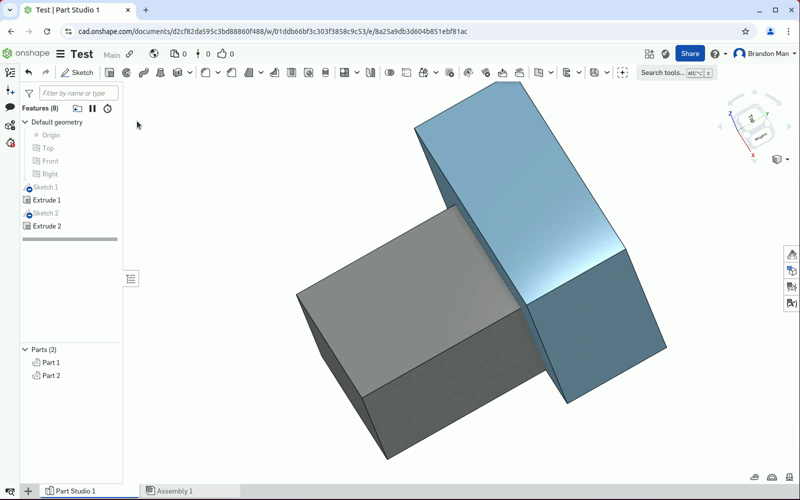
key(up, 2)
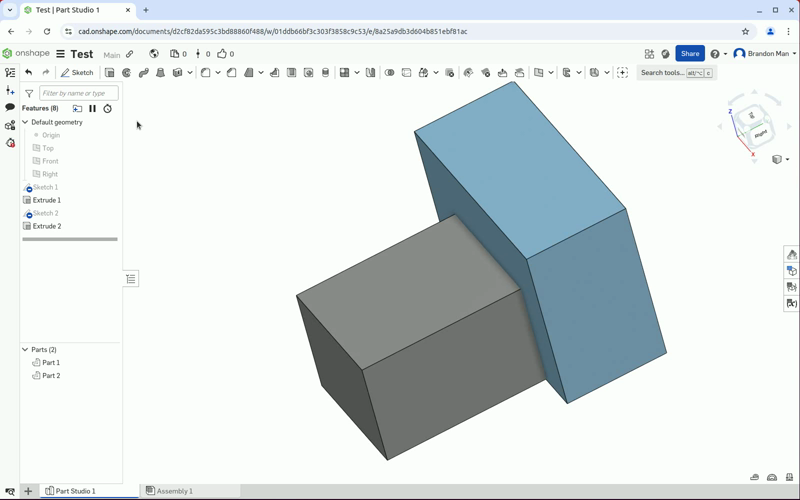
key(right, 2)
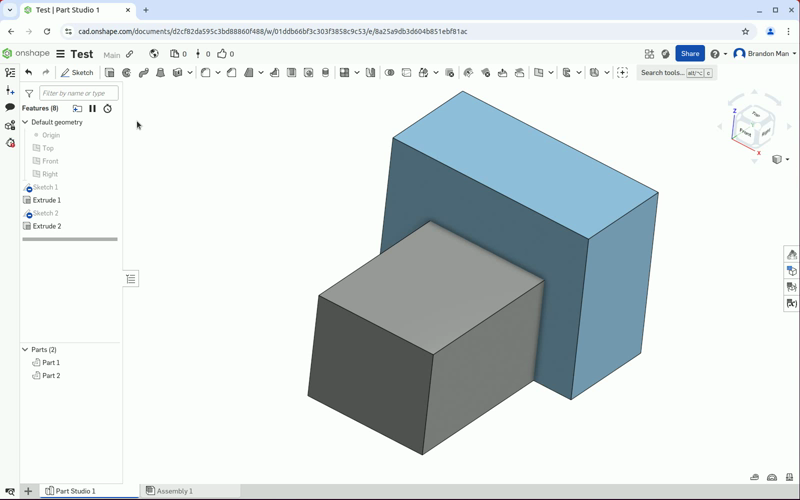
mouse_move(73, 189)
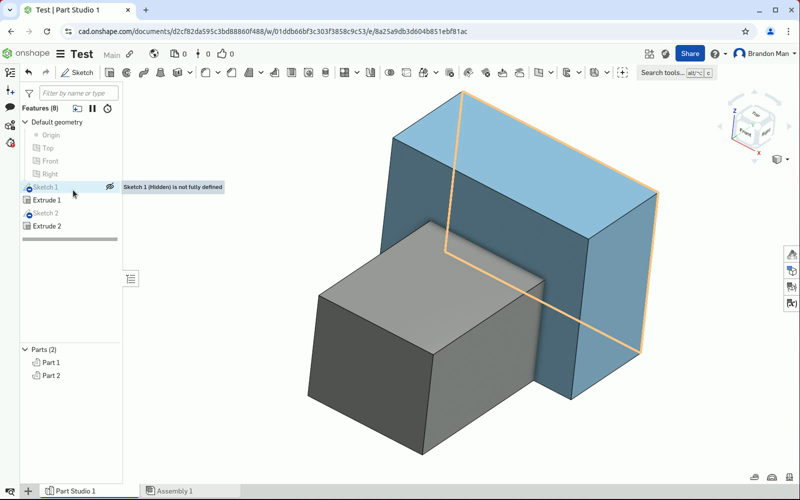
click(73, 189)